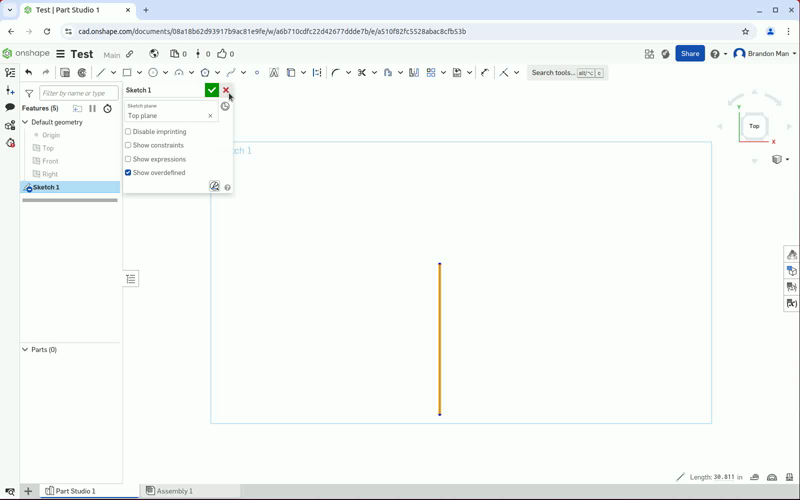
key(shift+h)
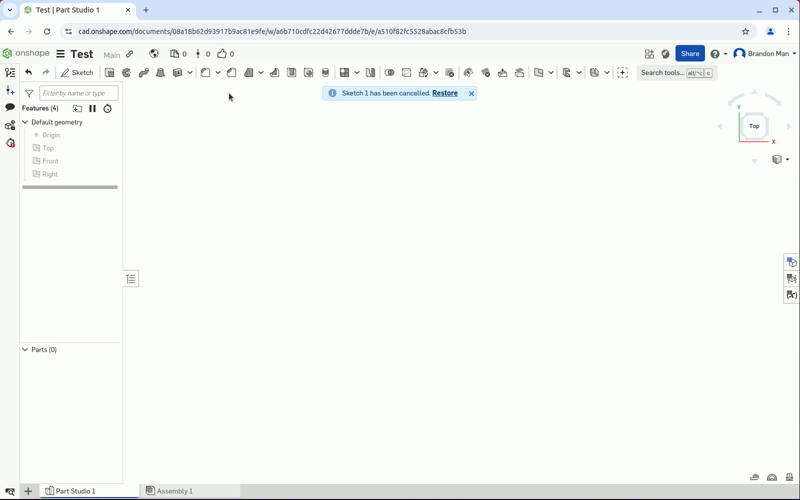
mouse_move(73, 352)
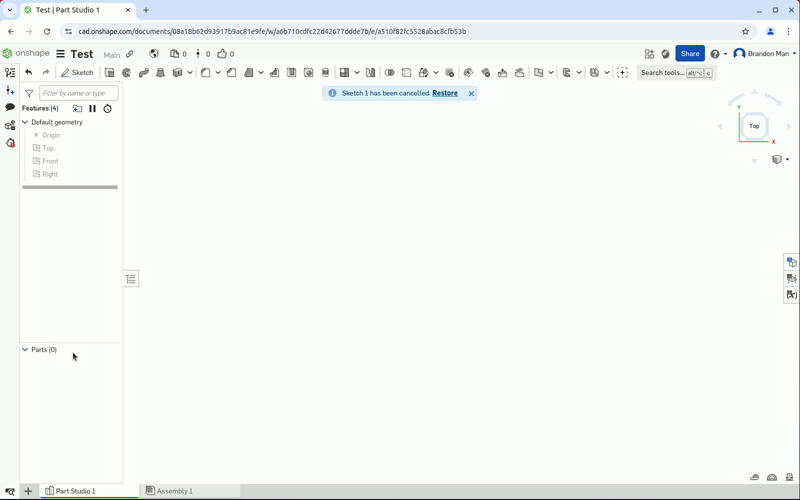
key(y)
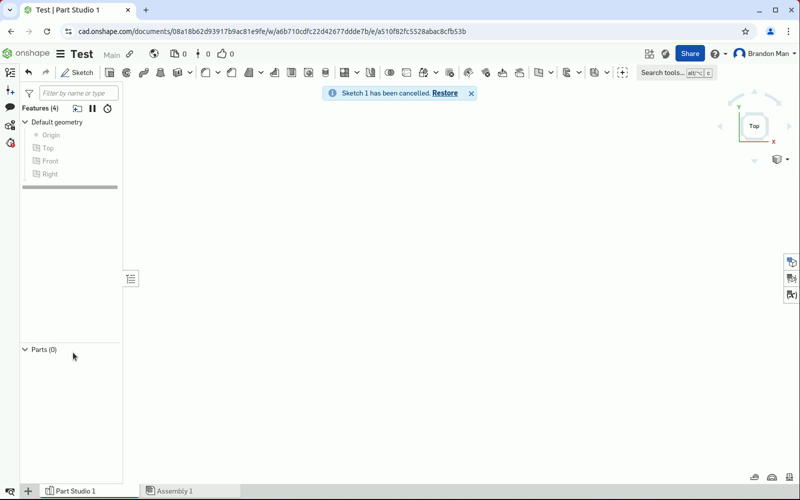
key(shift+p)
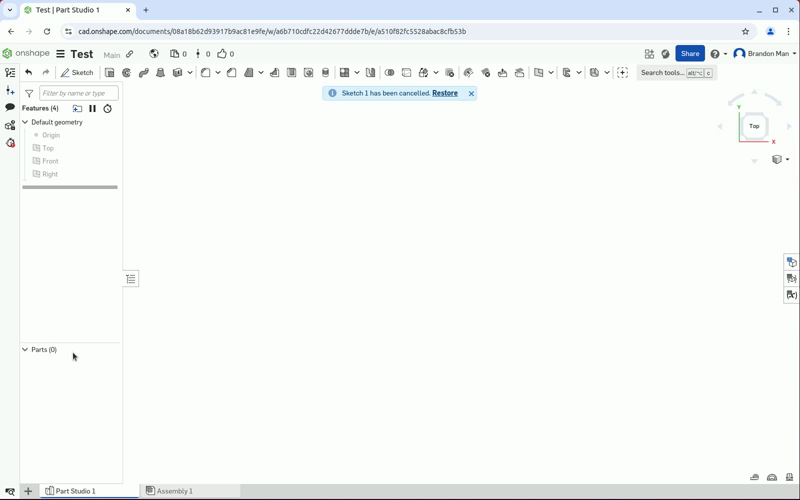
key(space)
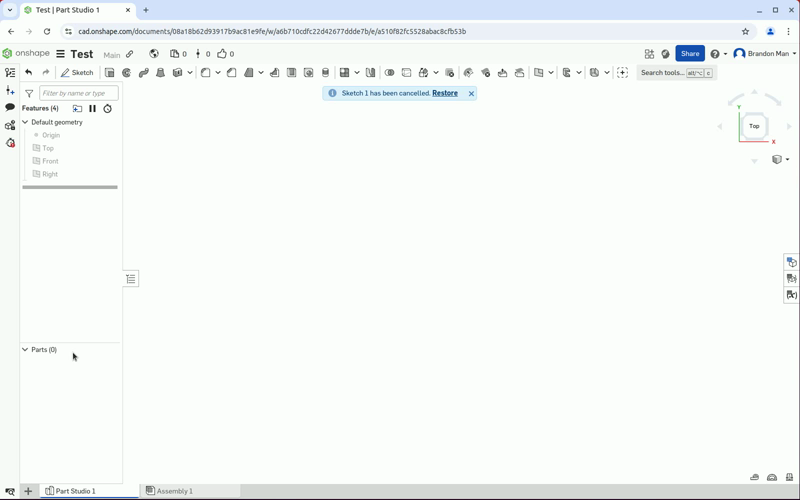
key_down(shift)
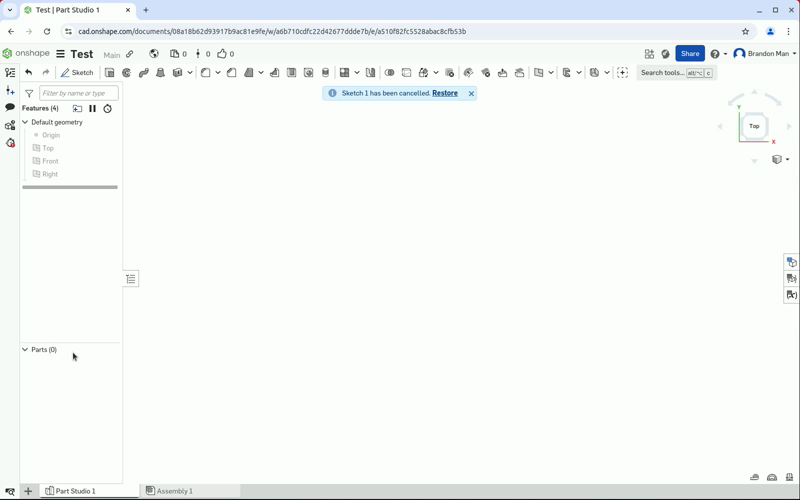
key(up)
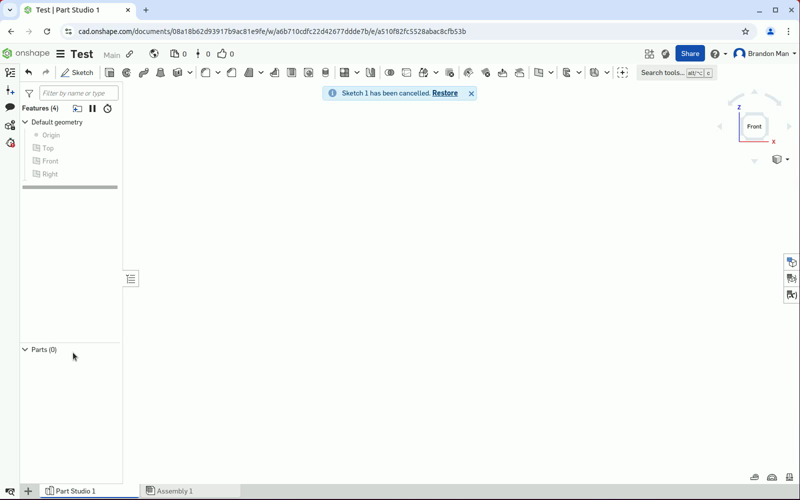
key_up(shift)
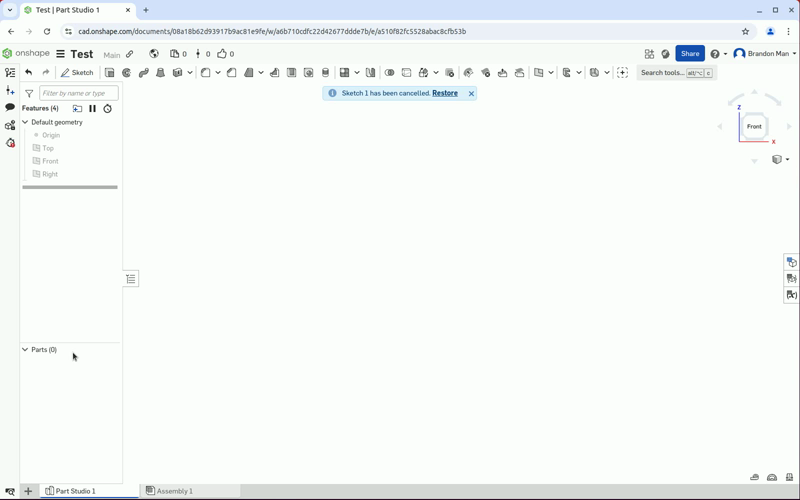
mouse_move(73, 352)
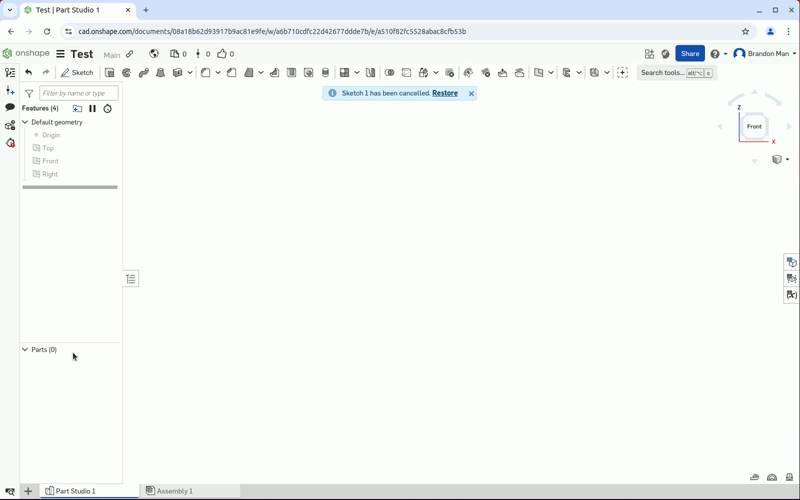
key(shift+y)
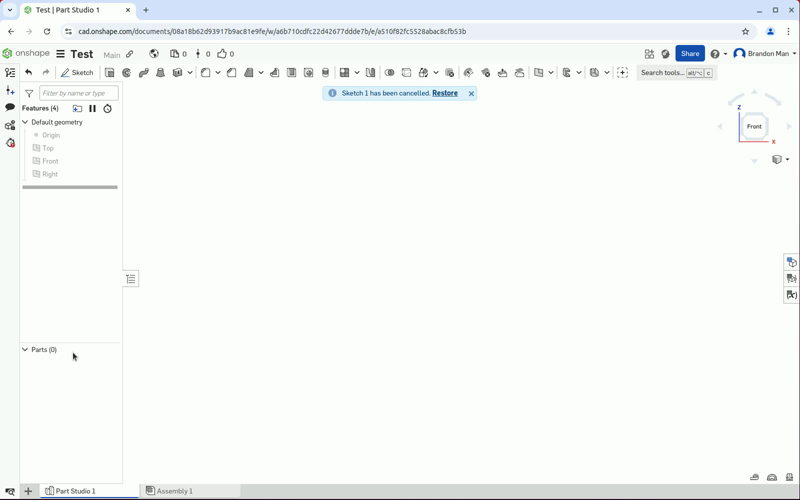
key(shift+s)
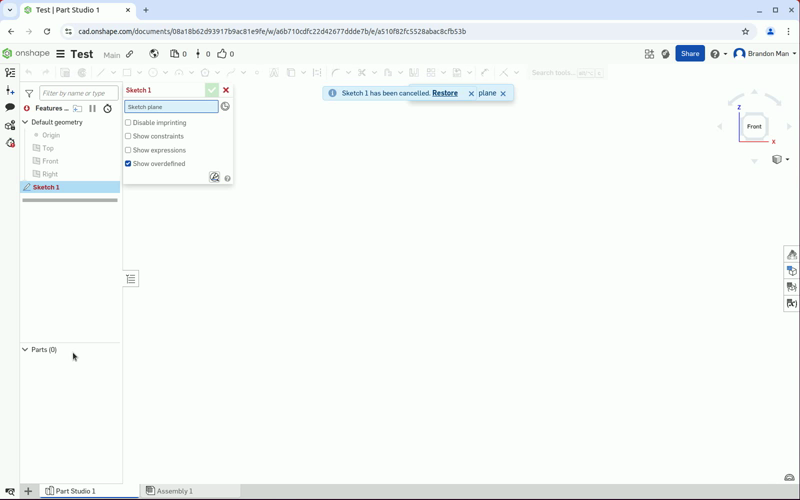
mouse_move(73, 163)
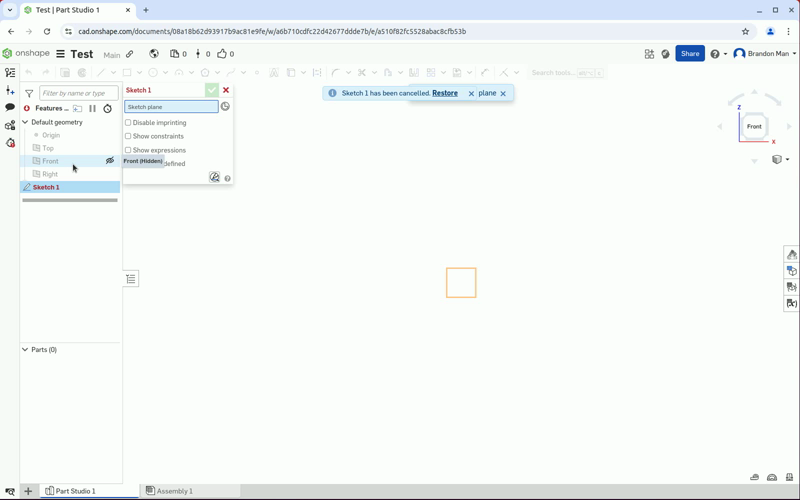
click(73, 163)
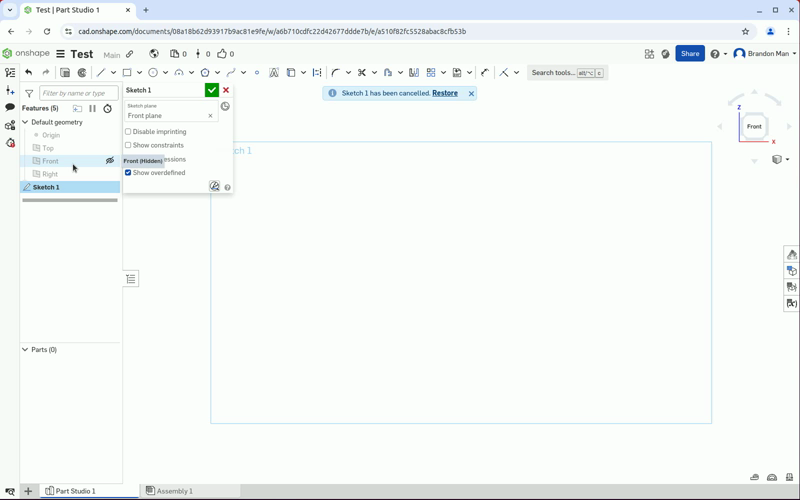
mouse_move(73, 352)
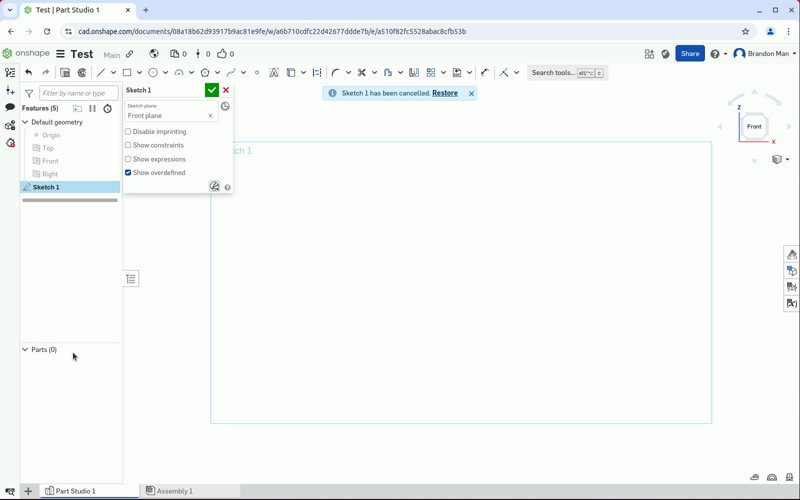
key(y)
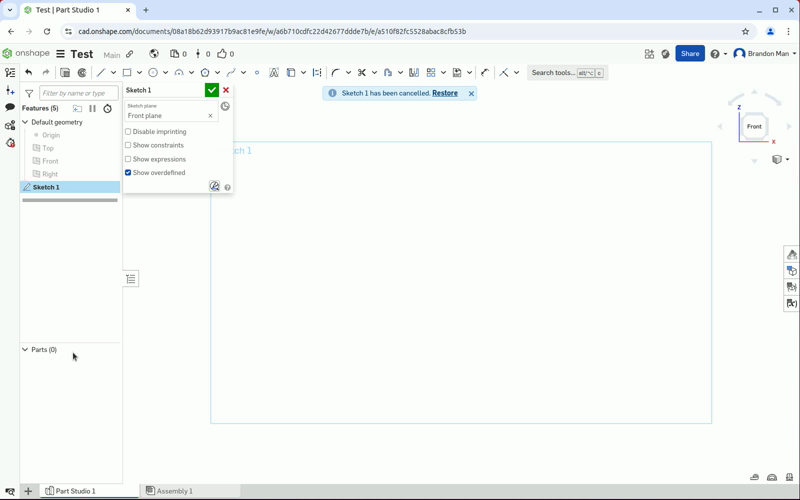
key(c)
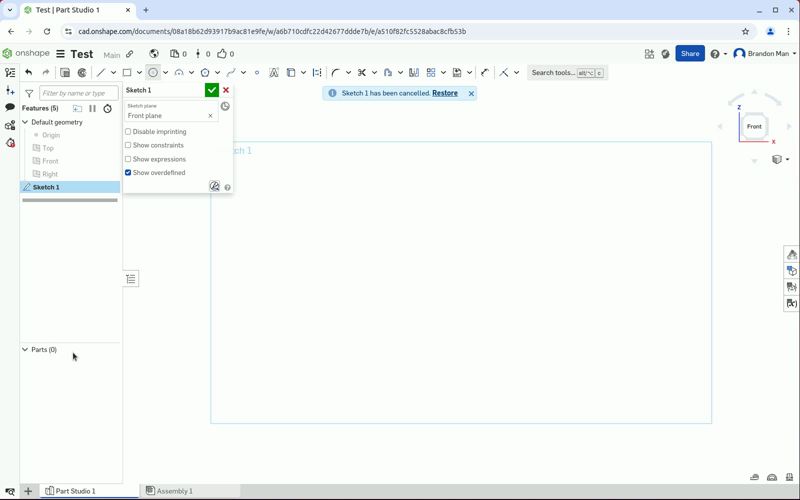
key_down(shift)
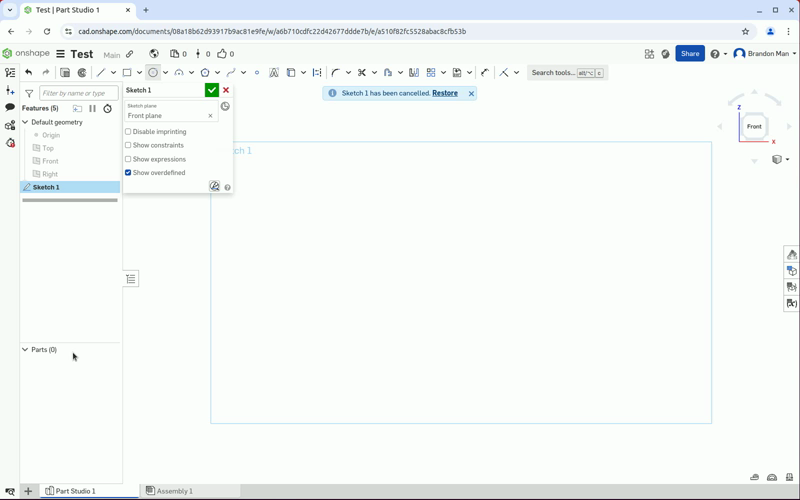
mouse_move(461, 282)
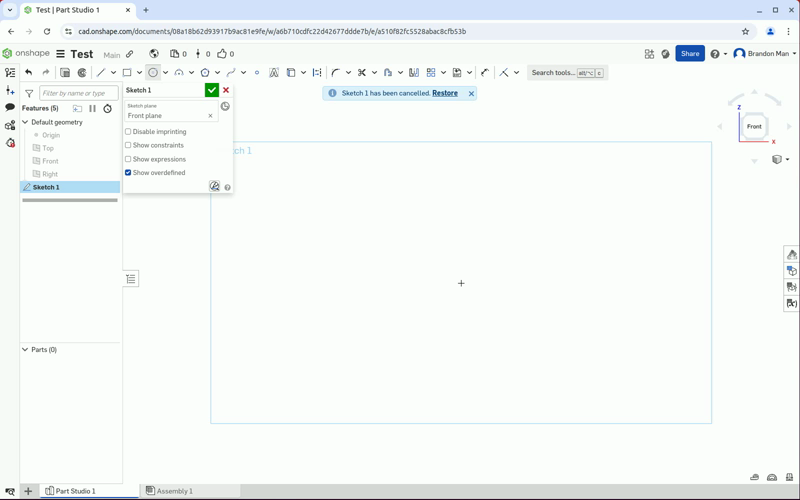
click(461, 282)
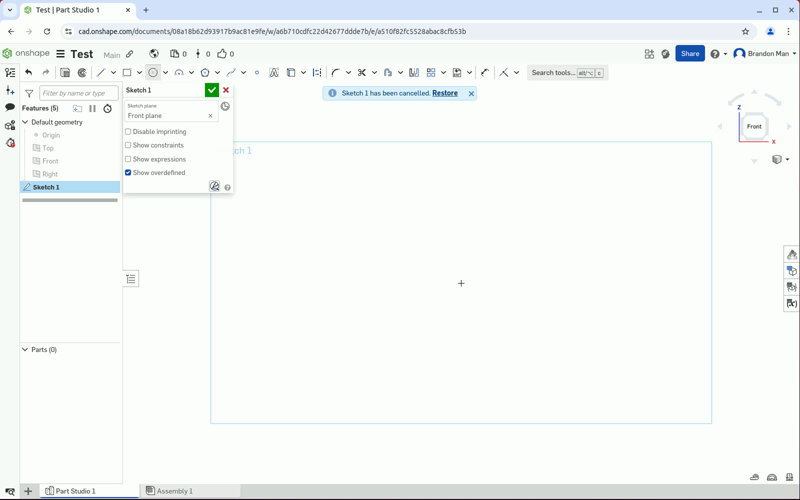
key_up(shift)
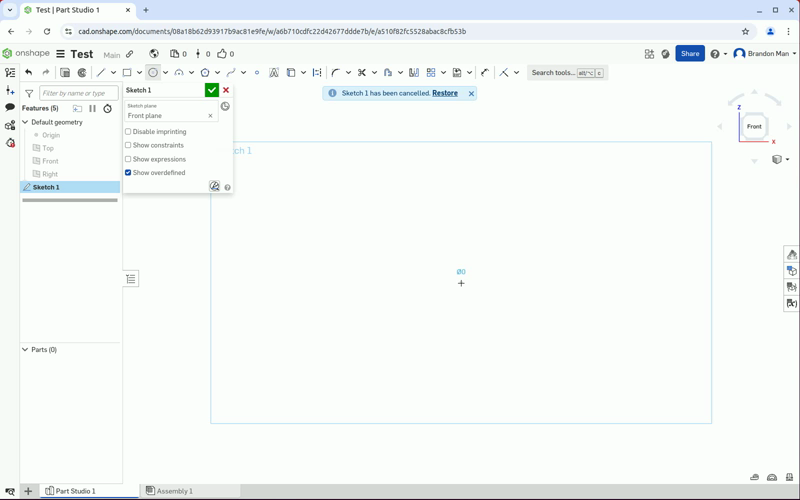
mouse_move(512, 282)
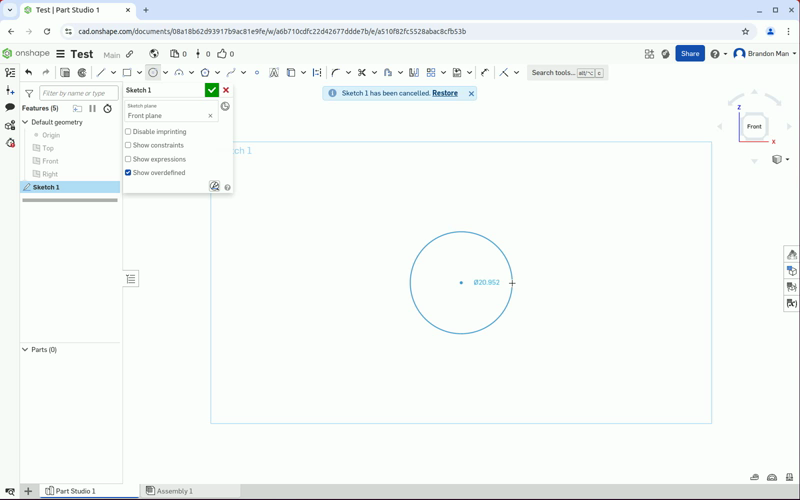
click(512, 282)
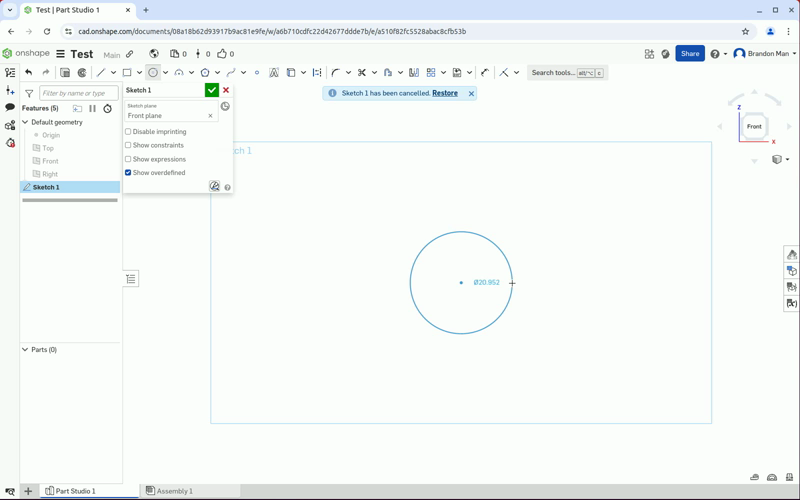
key(esc)
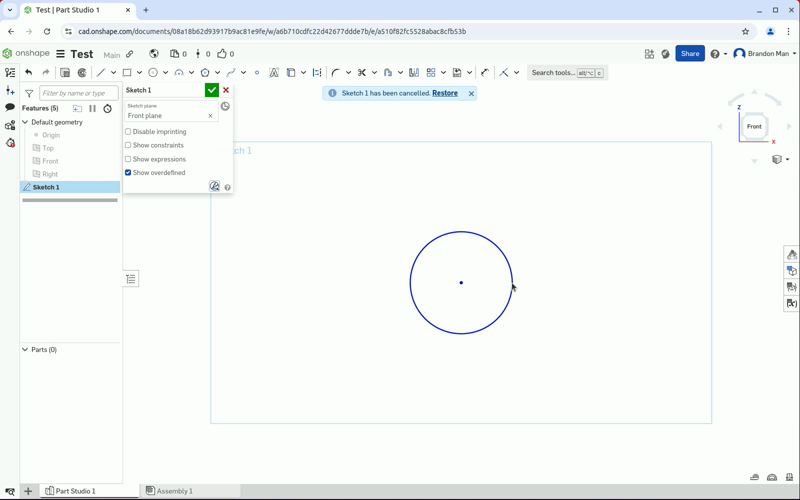
key(c)
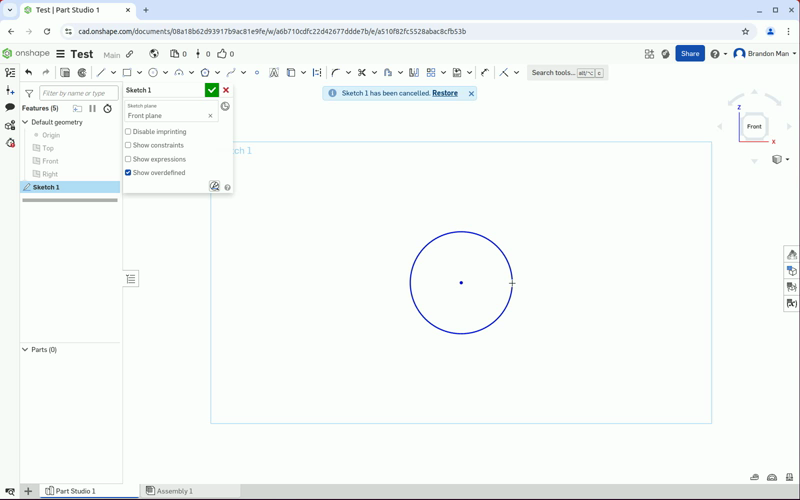
key_down(shift)
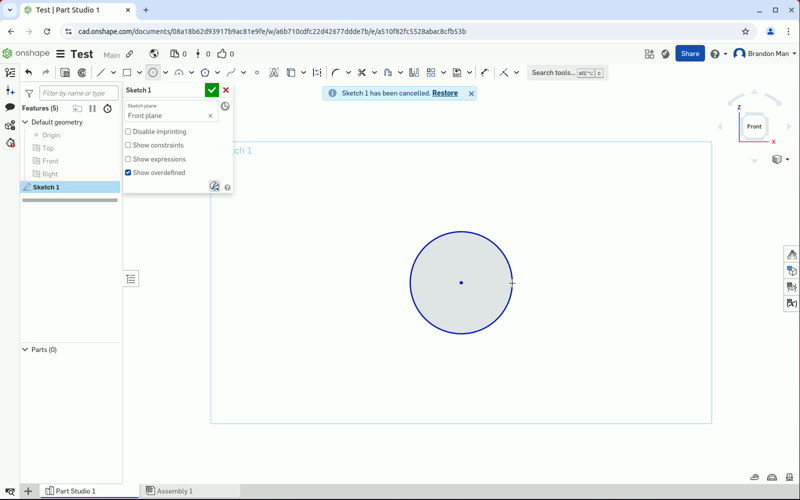
mouse_move(461, 282)
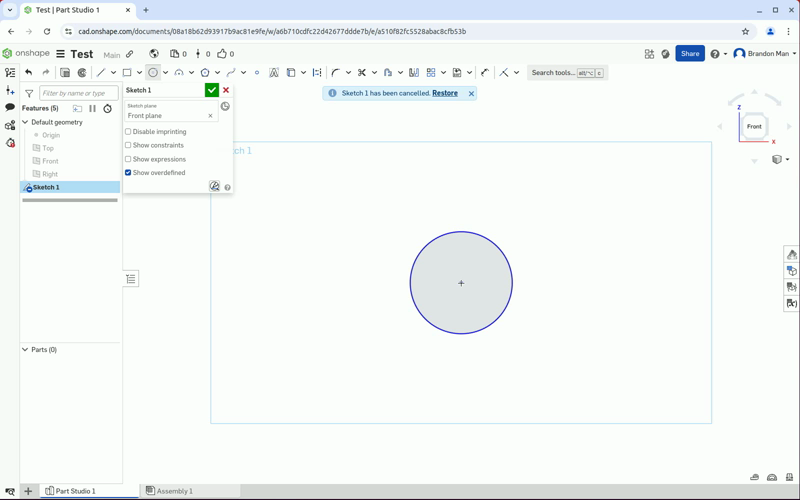
click(461, 282)
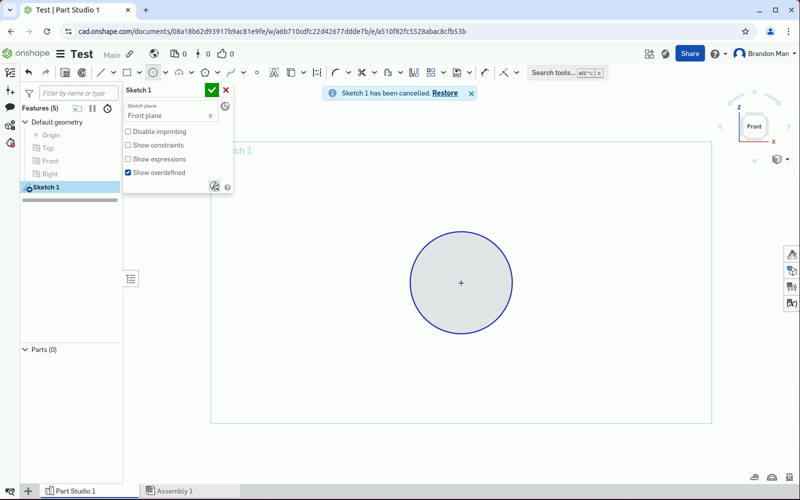
key_up(shift)
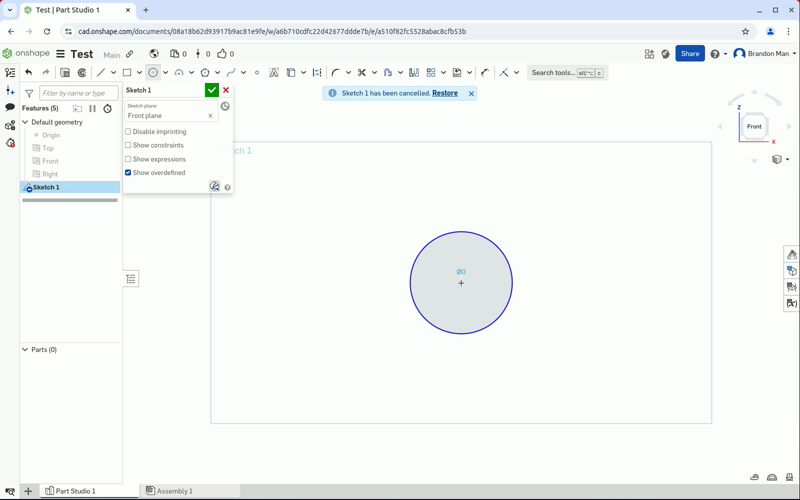
mouse_move(502, 282)
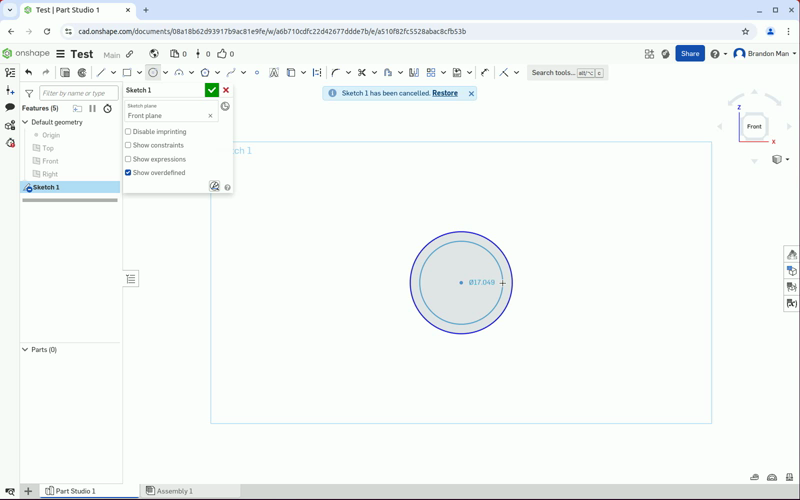
click(502, 282)
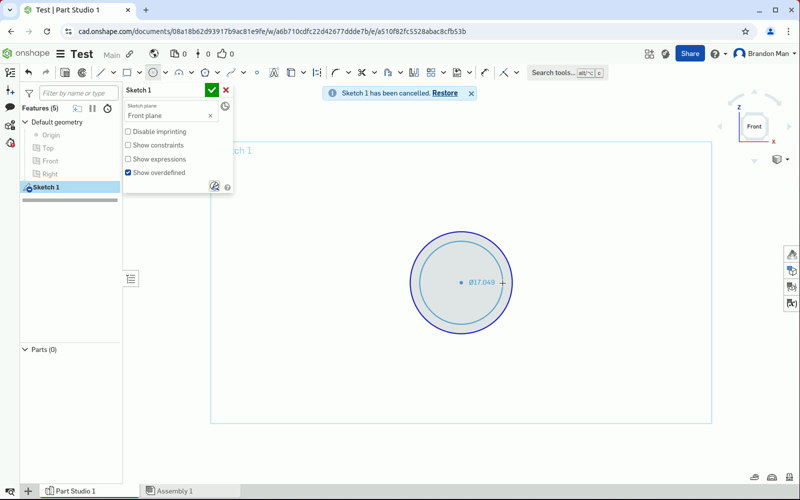
key(esc)
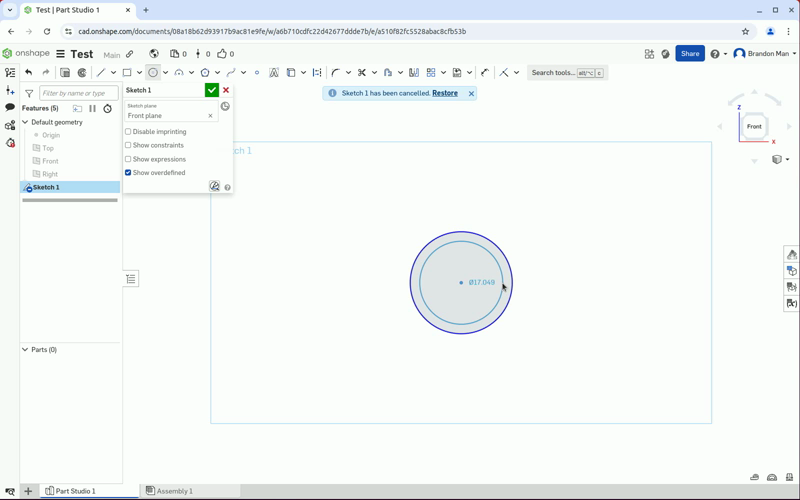
mouse_move(420, 258)
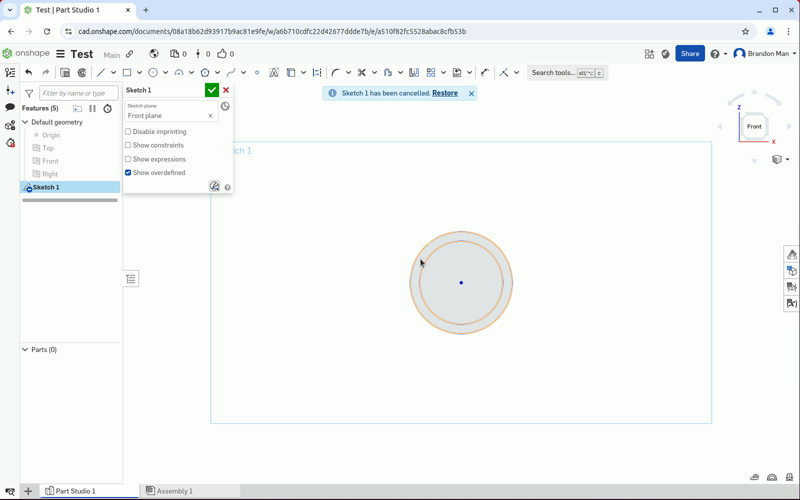
click(420, 258)
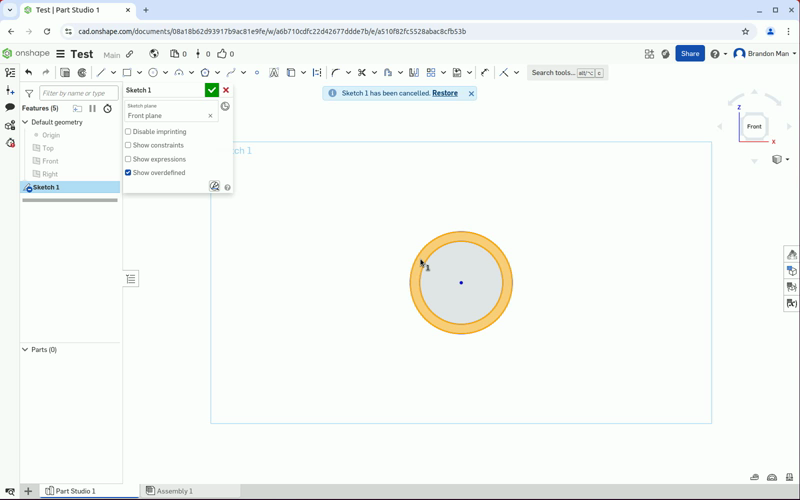
mouse_move(73, 352)
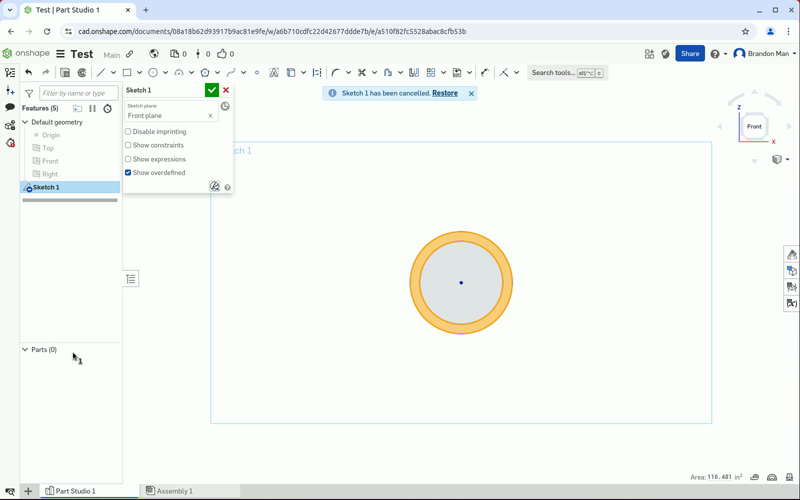
key(shift+y)
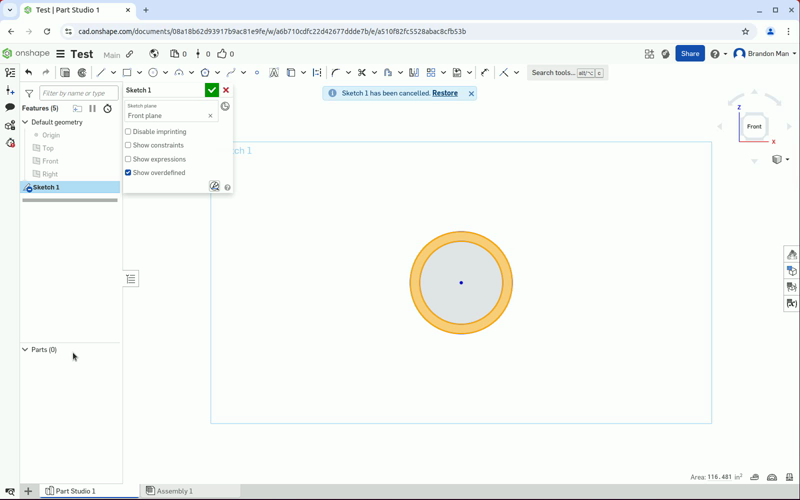
key(shift+e)
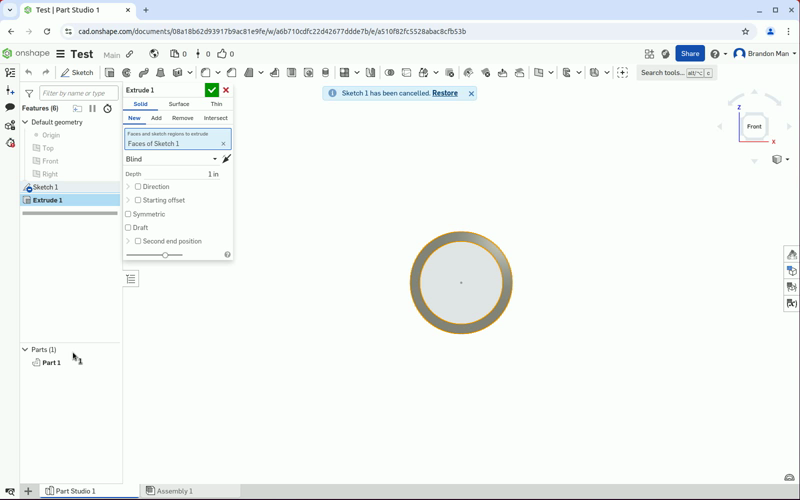
mouse_move(143, 106)
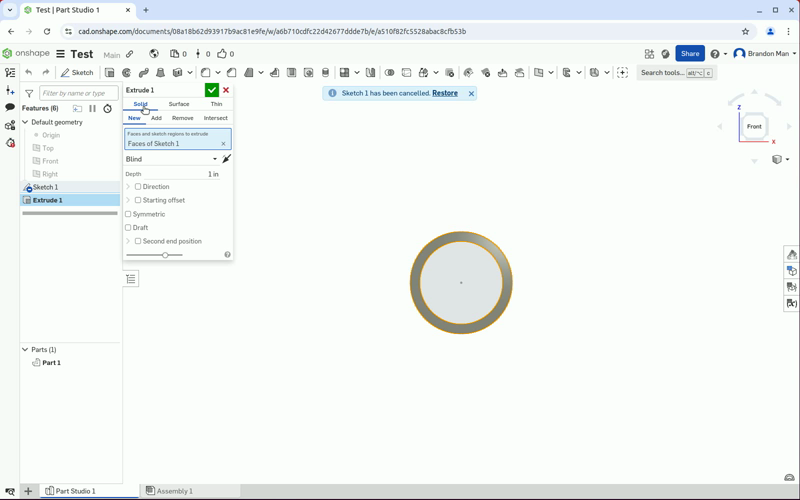
click(143, 106)
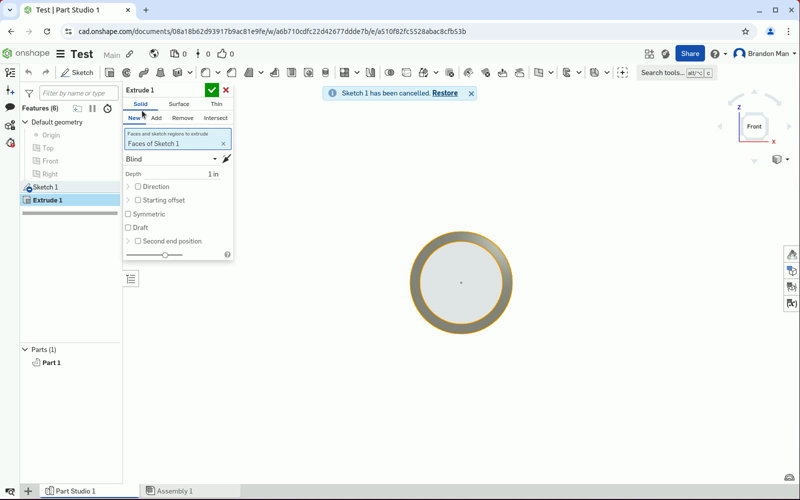
mouse_move(137, 120)
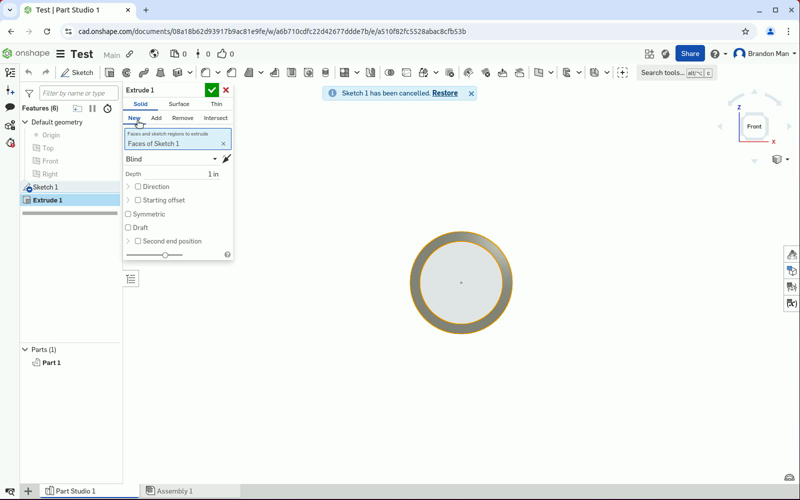
click(137, 120)
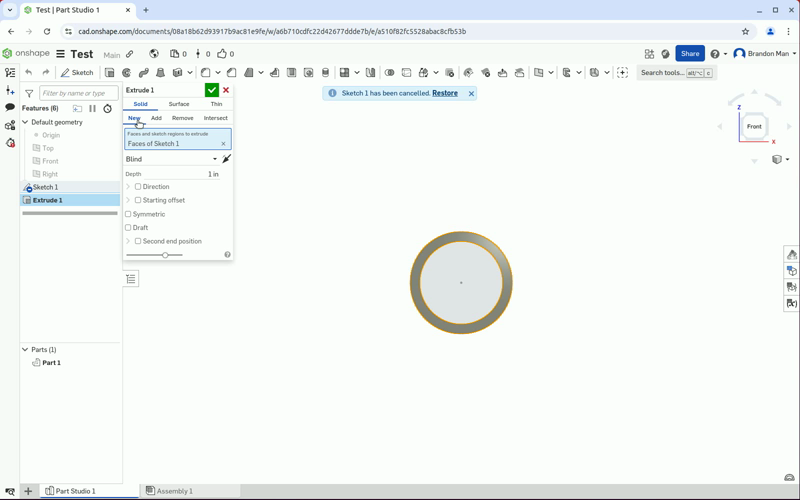
key(tab, 4)
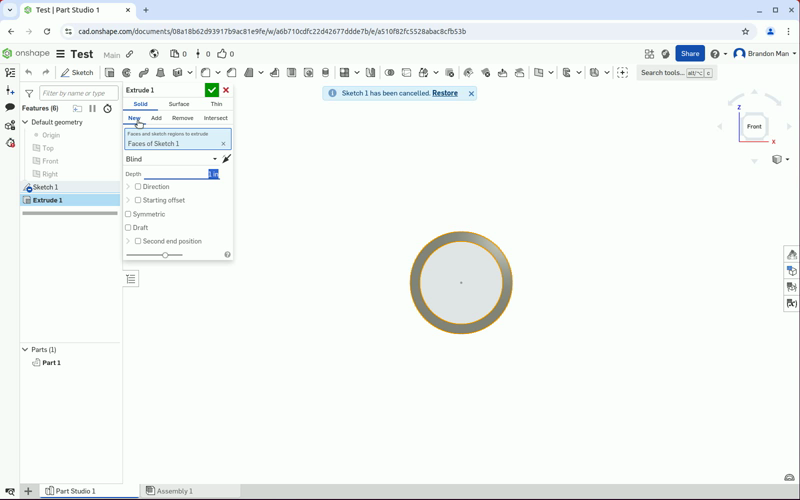
text(46.216)
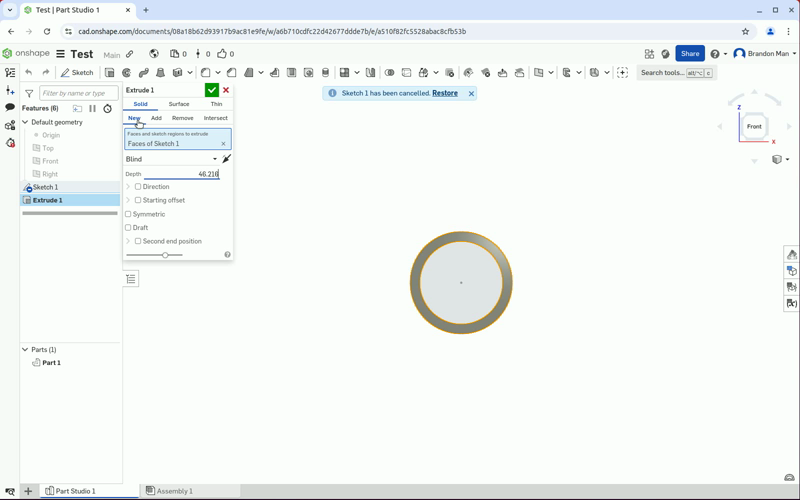
key(tab, 3)
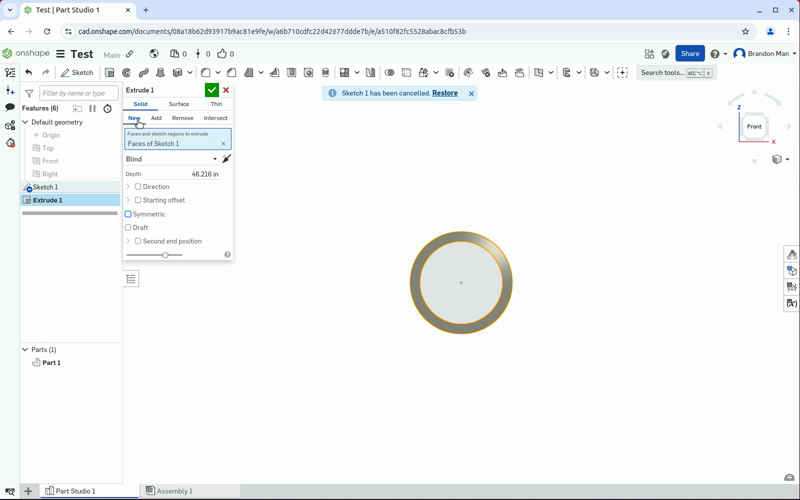
key(space)
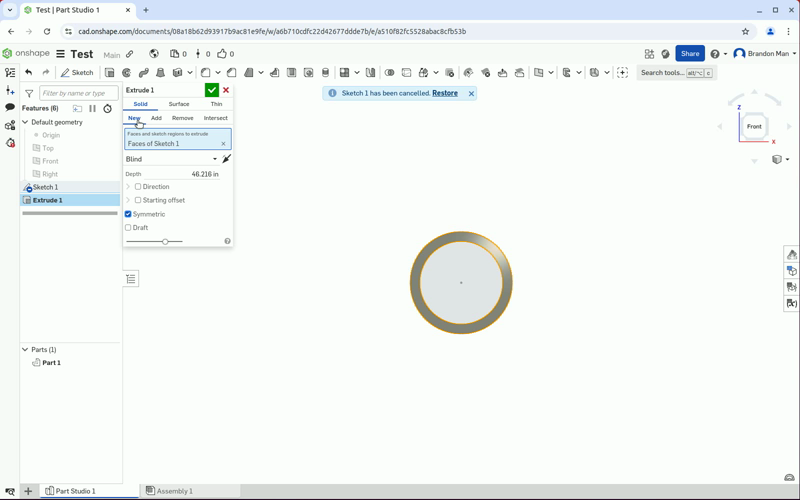
key(enter)
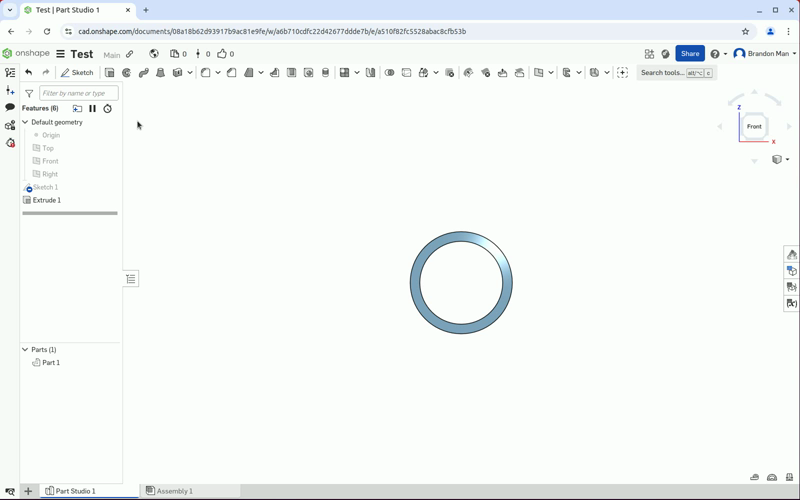
key(shift+h)
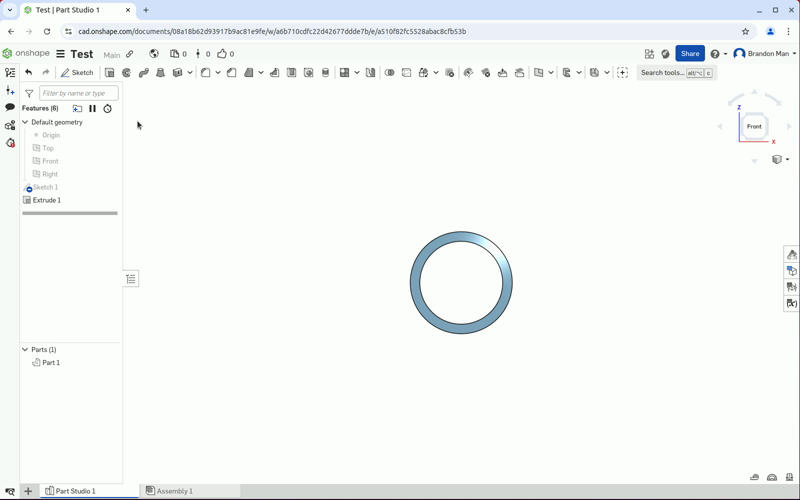
key(shift+h)
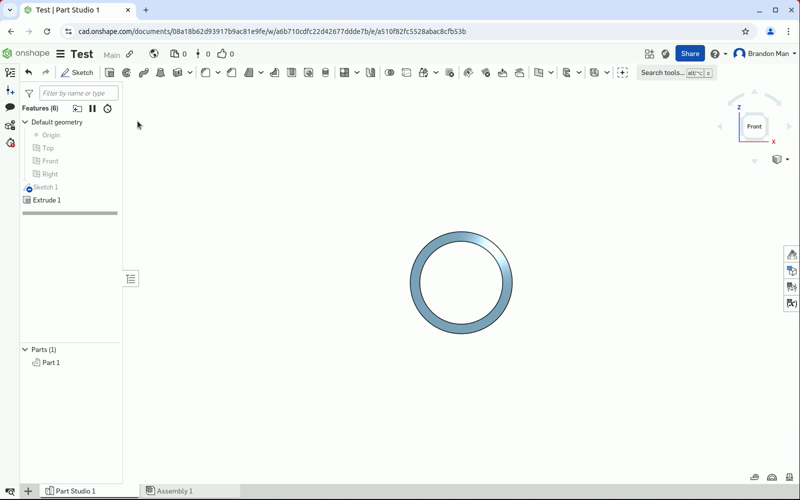
mouse_move(73, 189)
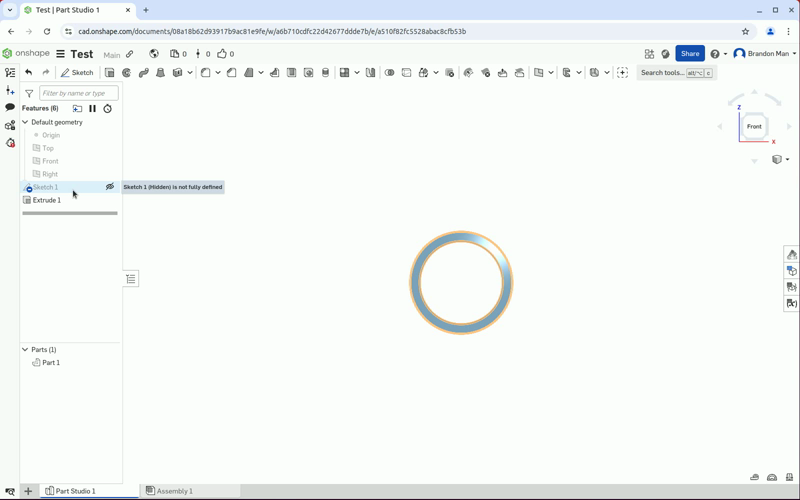
click(73, 189)
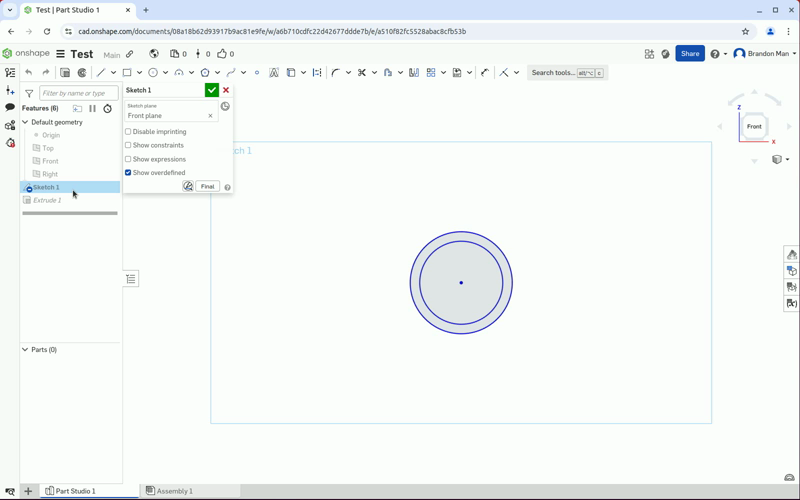
mouse_move(229, 92)
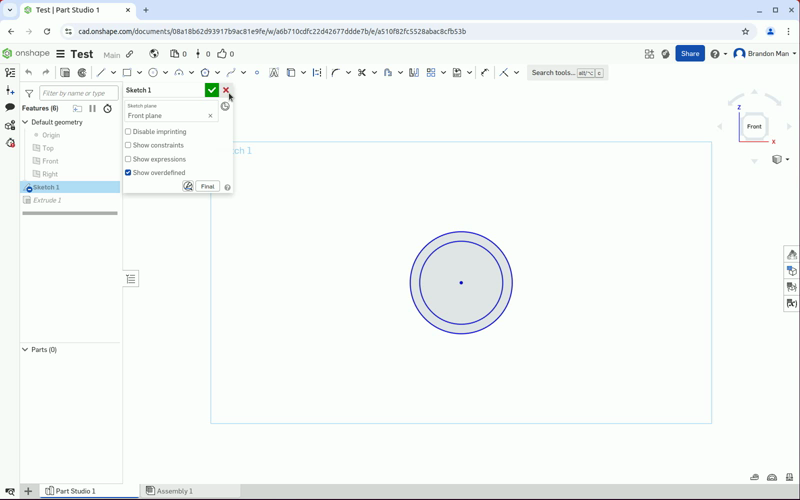
click(229, 92)
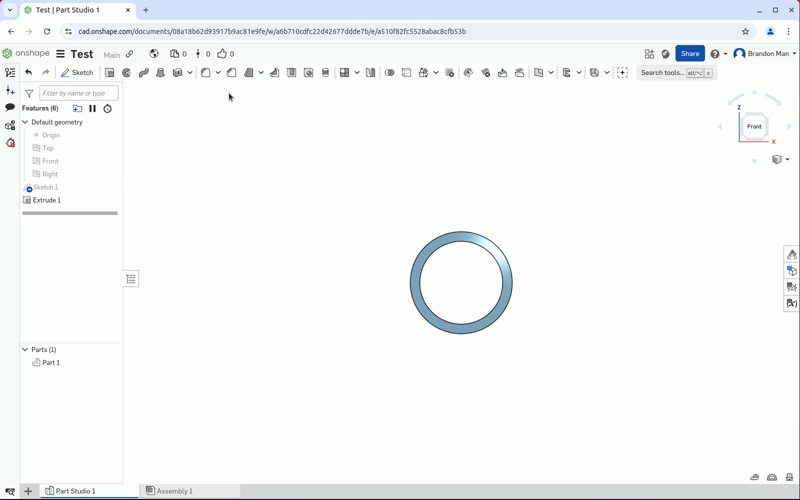
mouse_move(73, 352)
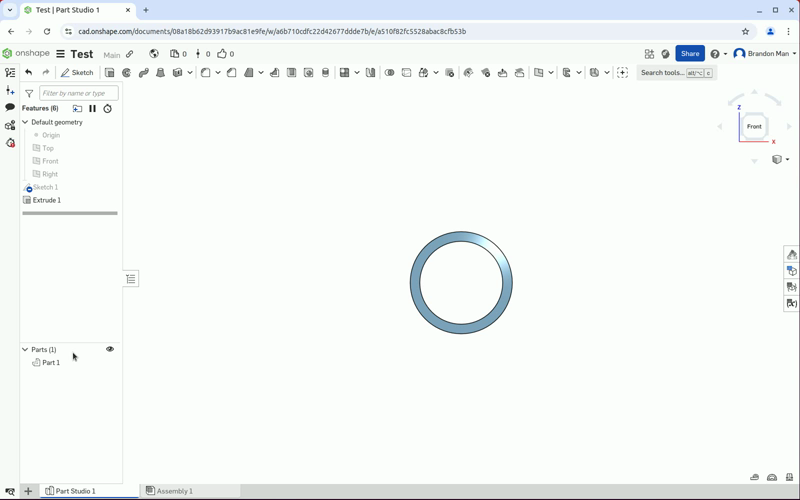
key(y)
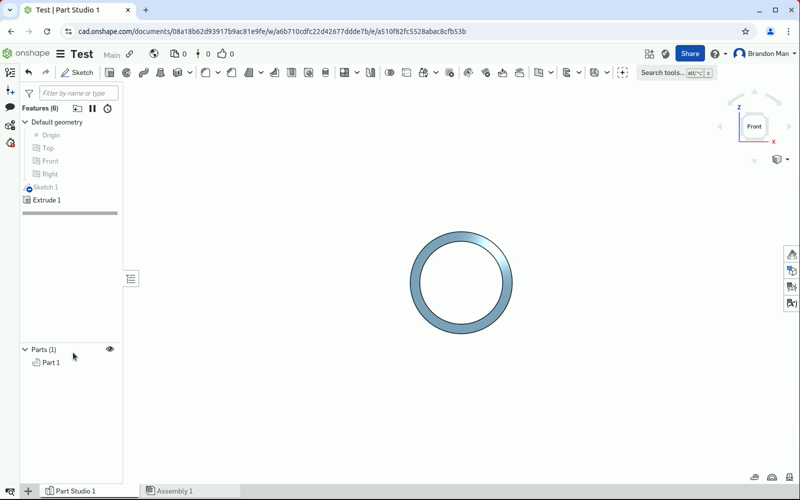
key(shift+p)
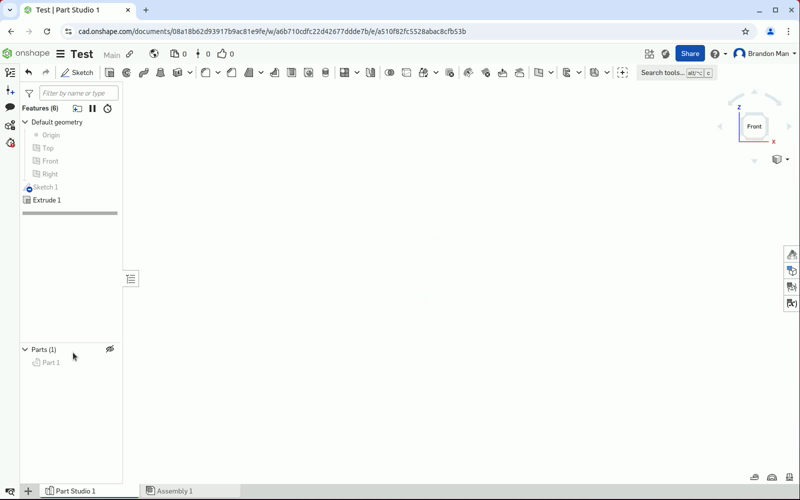
key(space)
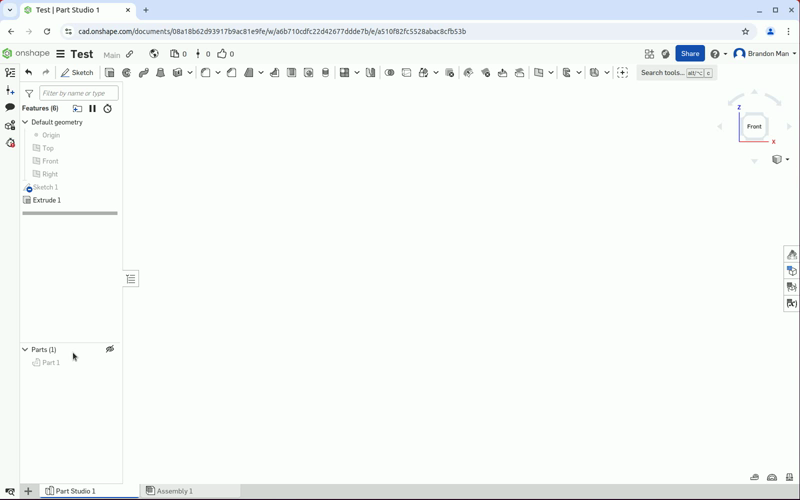
key_down(shift)
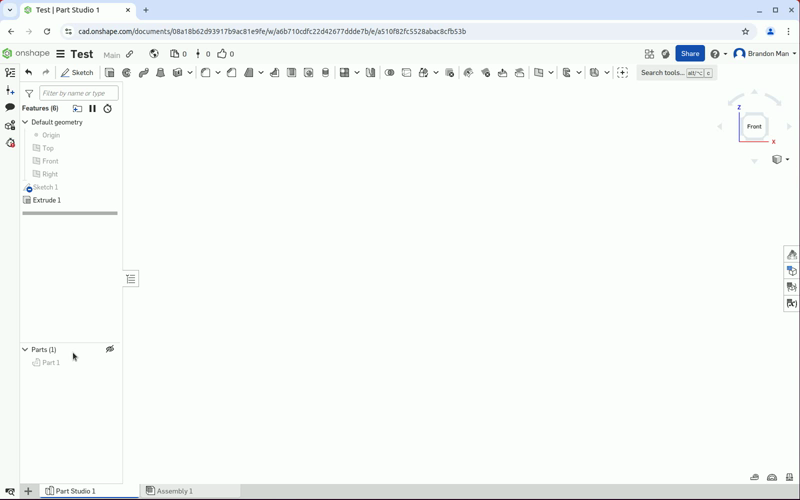
key(down)
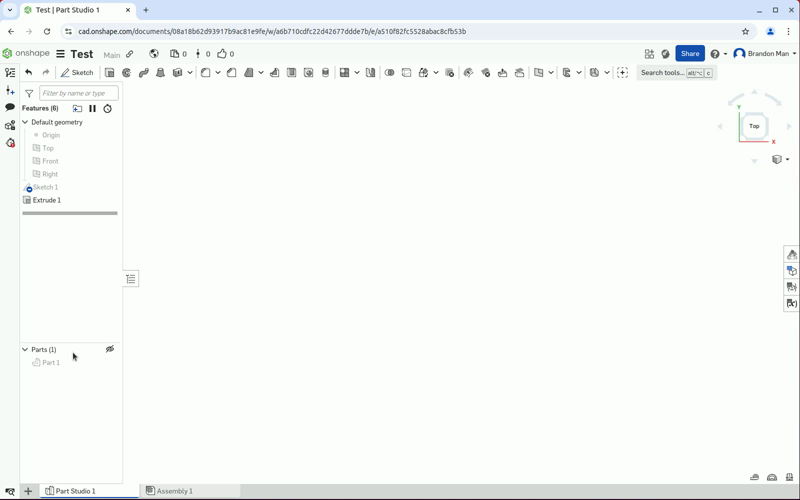
key_up(shift)
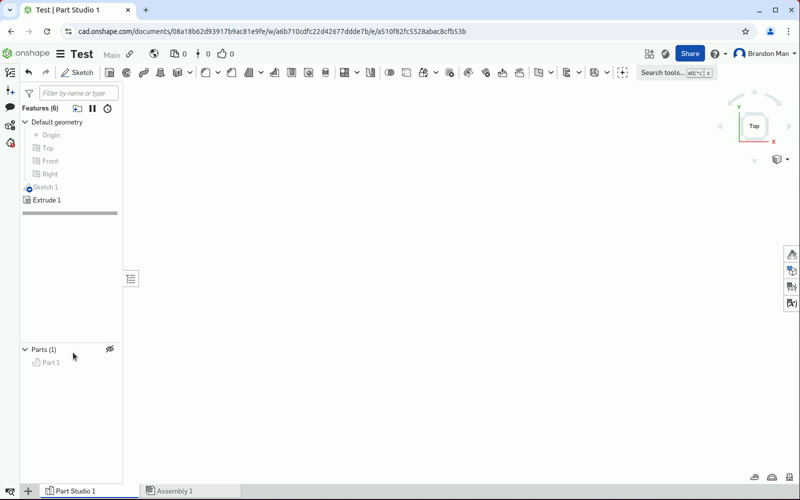
mouse_move(73, 352)
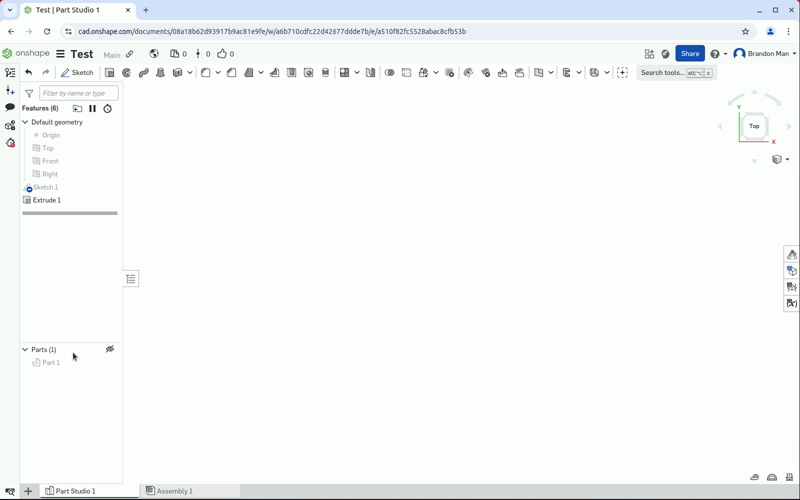
key(shift+y)
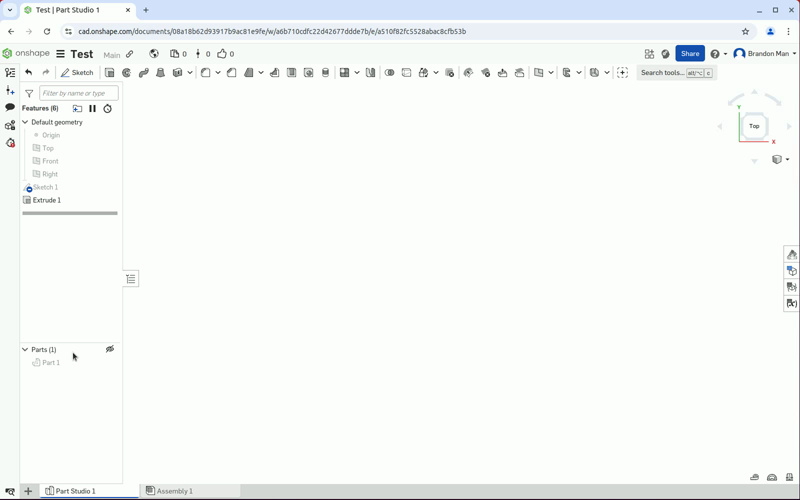
key(shift+s)
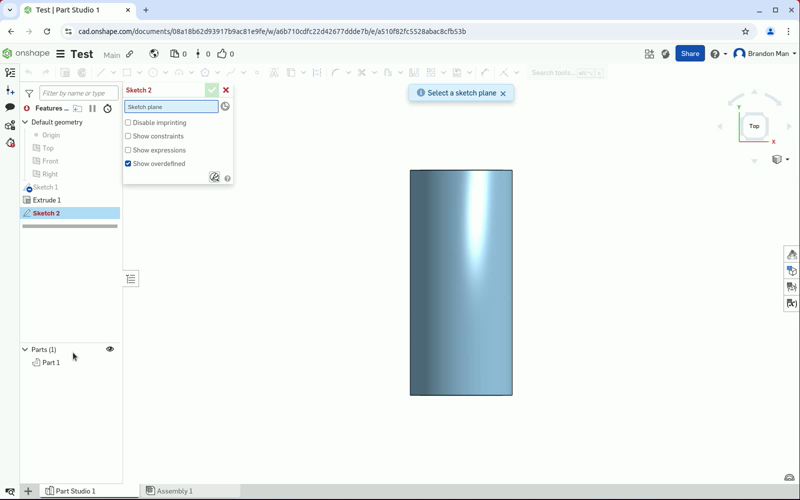
mouse_move(73, 150)
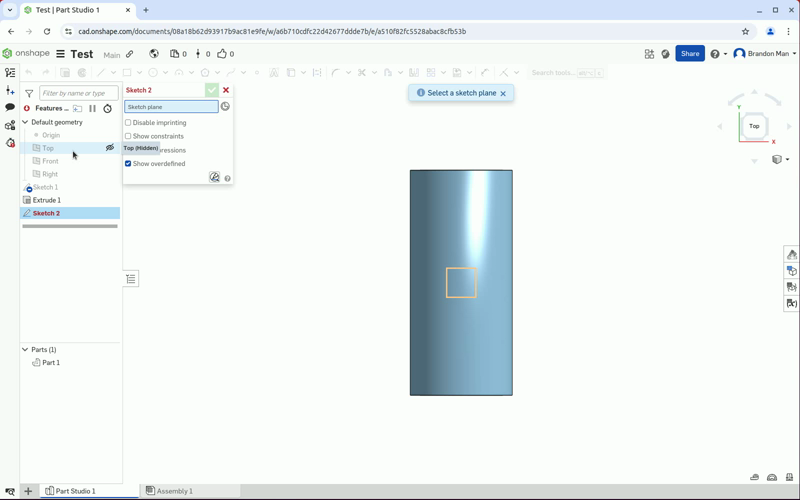
click(73, 150)
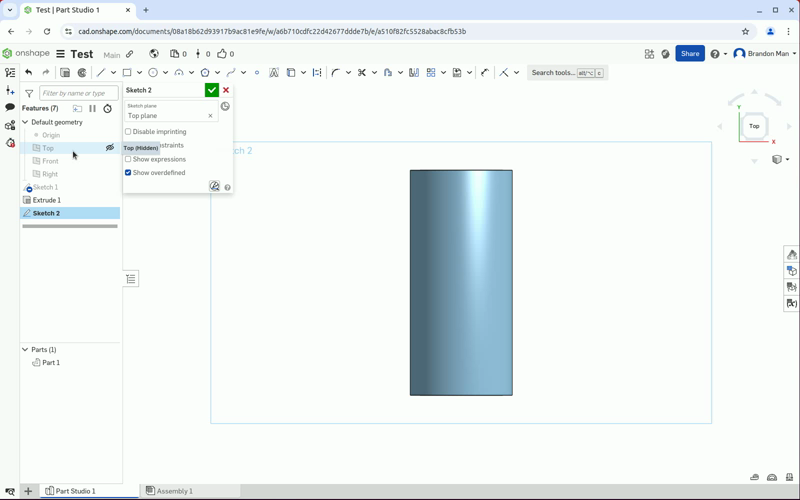
mouse_move(73, 352)
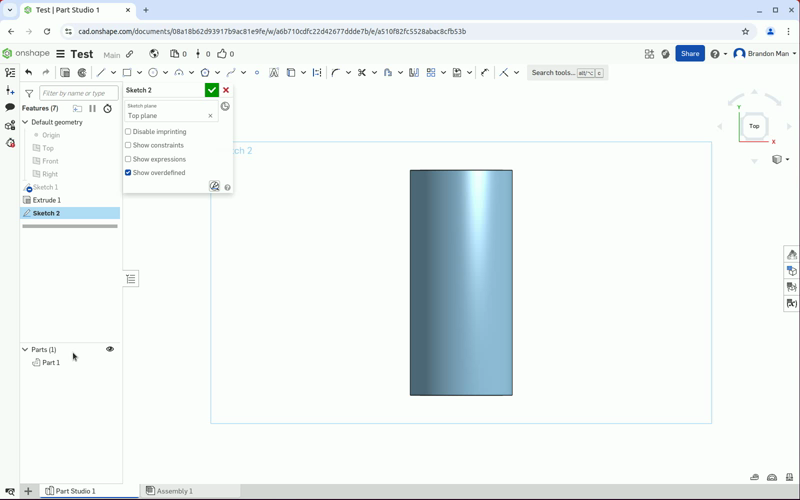
key(y)
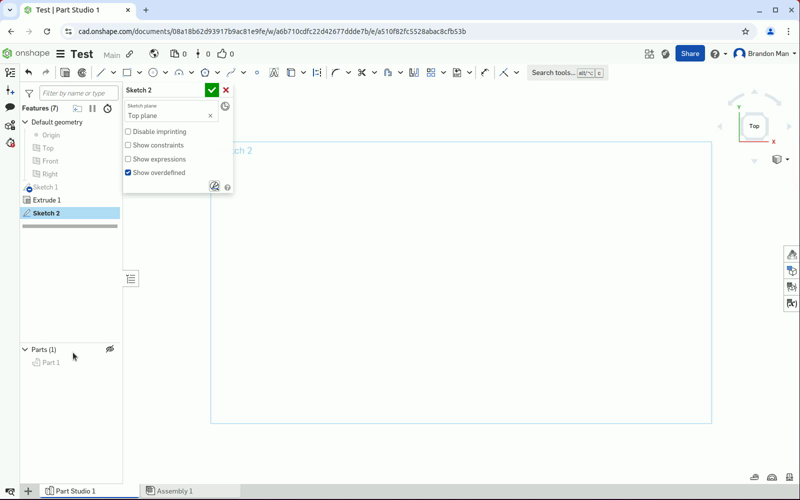
key(c)
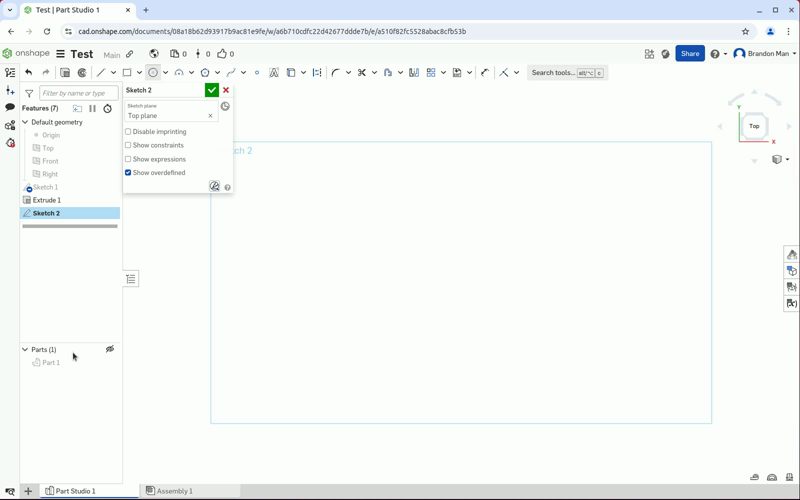
key_down(shift)
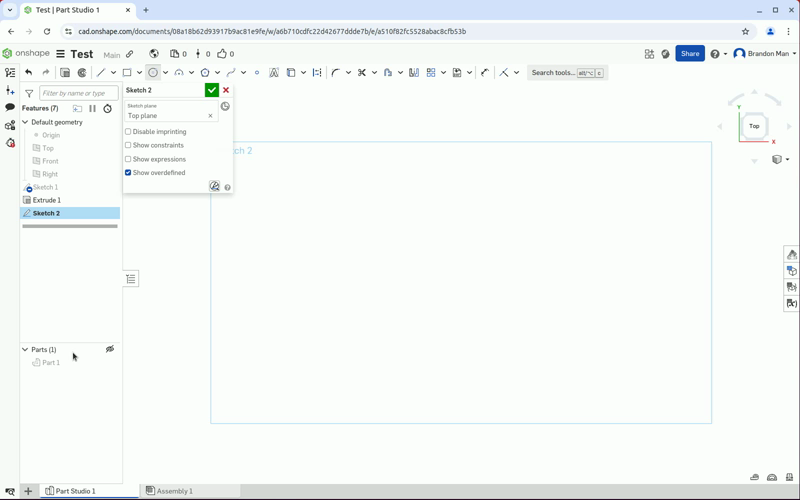
mouse_move(461, 357)
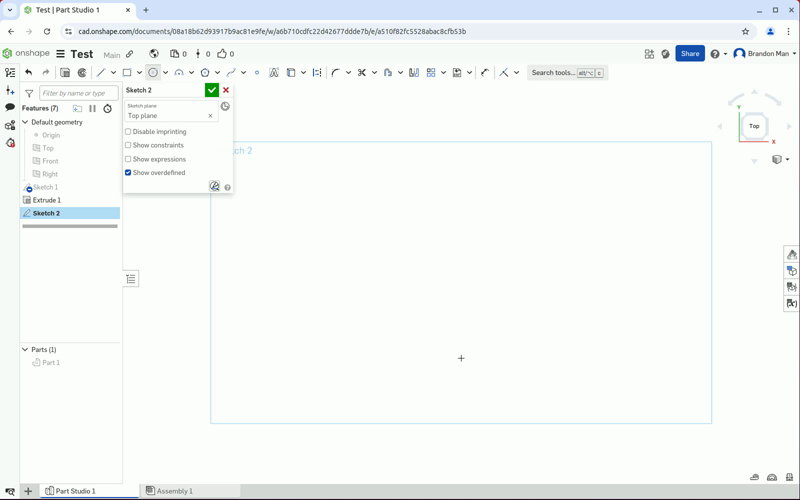
click(461, 357)
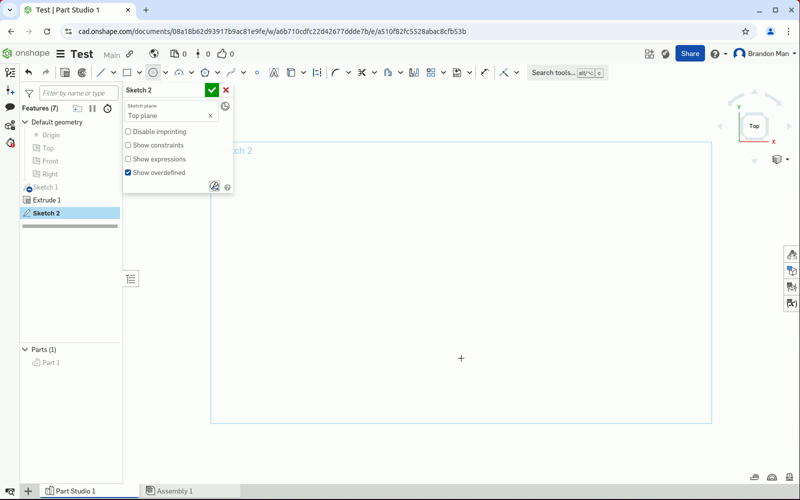
key_up(shift)
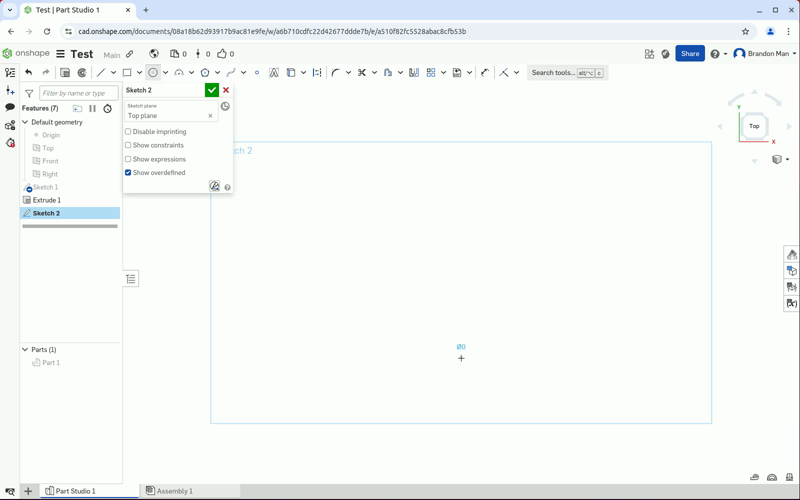
mouse_move(468, 357)
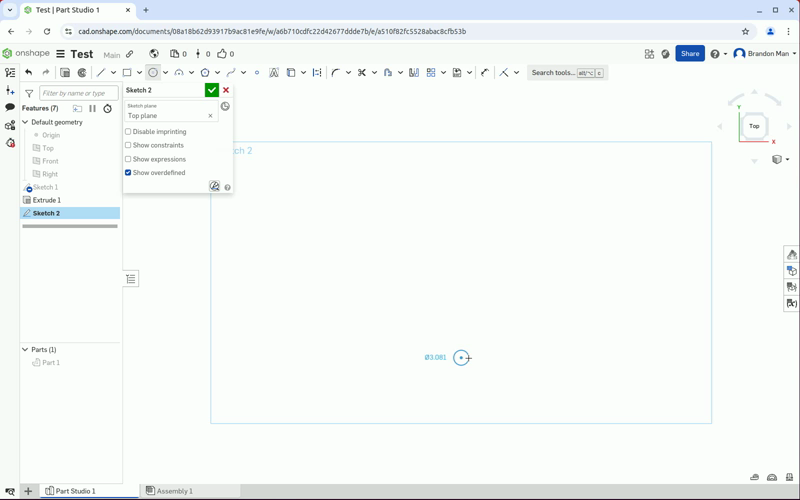
click(468, 357)
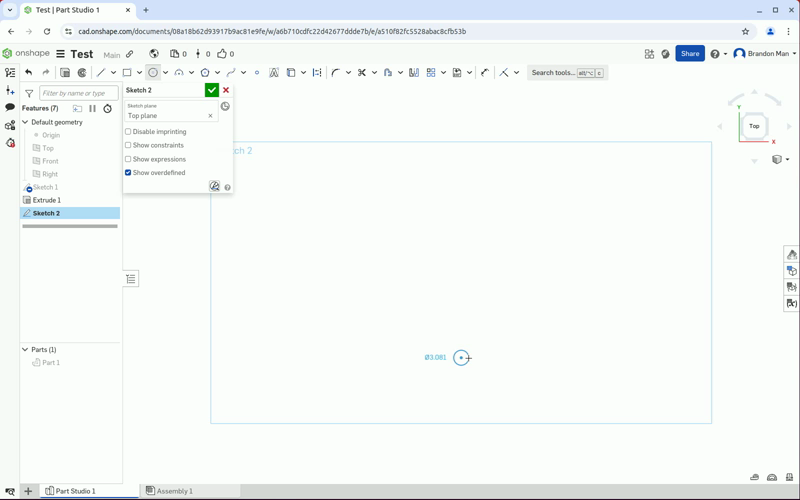
key(esc)
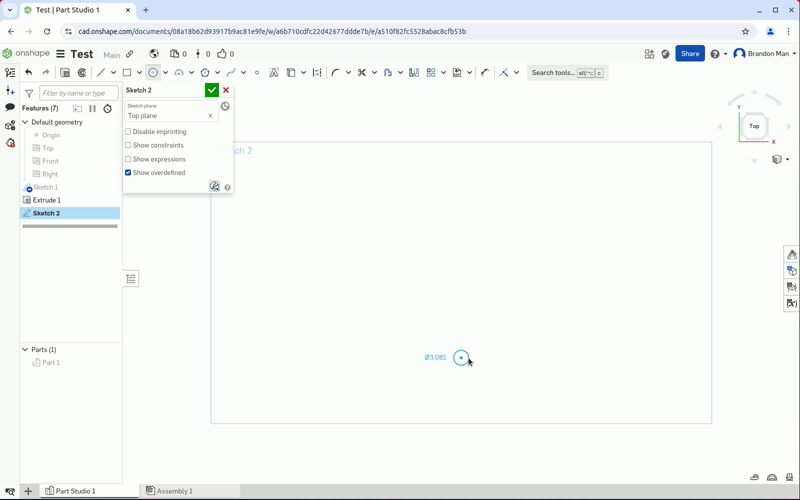
mouse_move(455, 354)
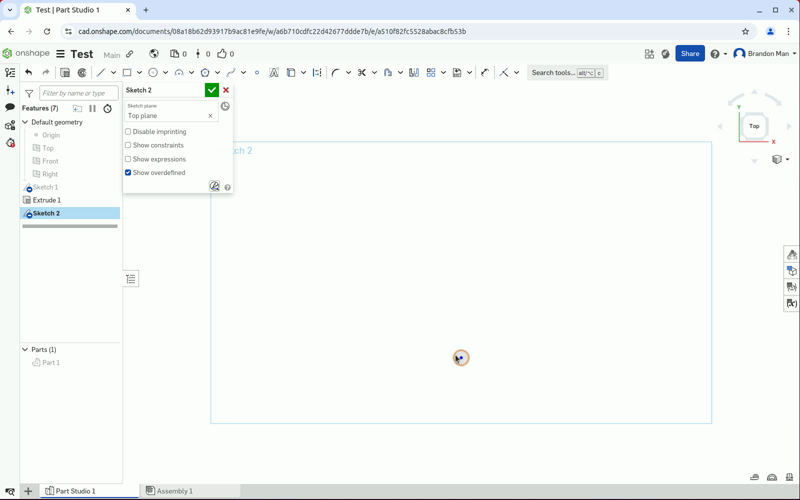
scroll(6)
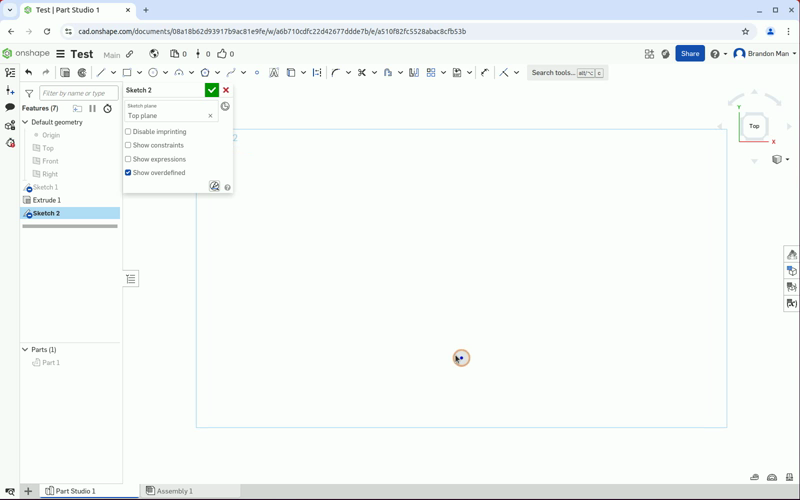
scroll(6)
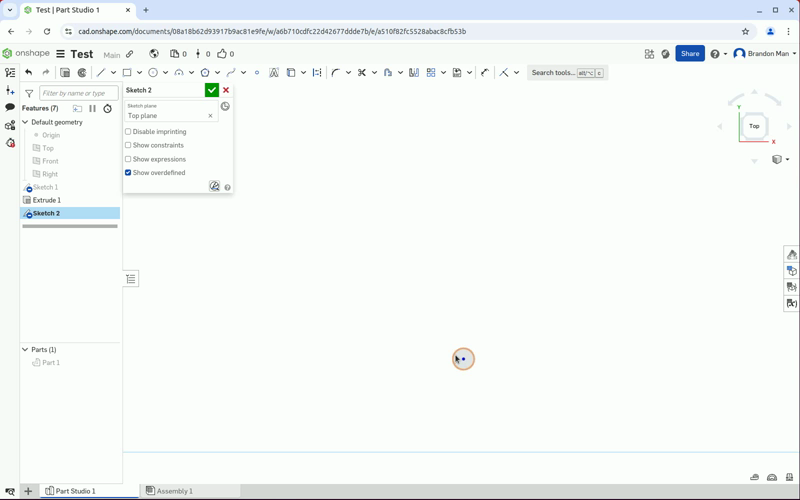
scroll(6)
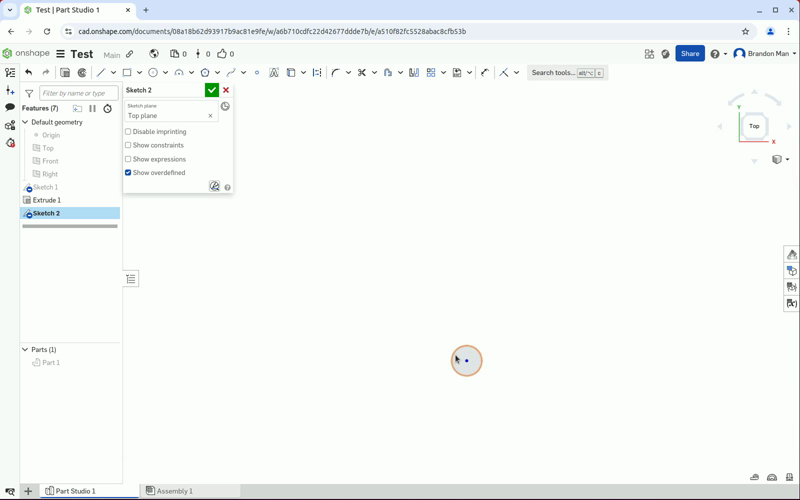
scroll(6)
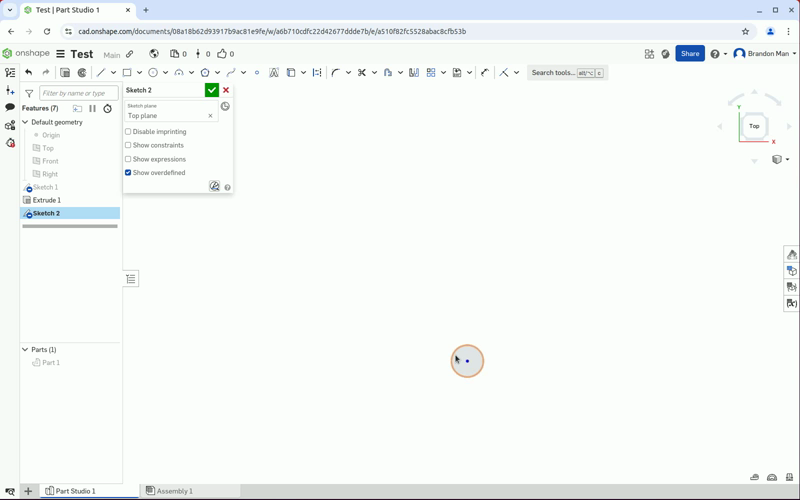
scroll(6)
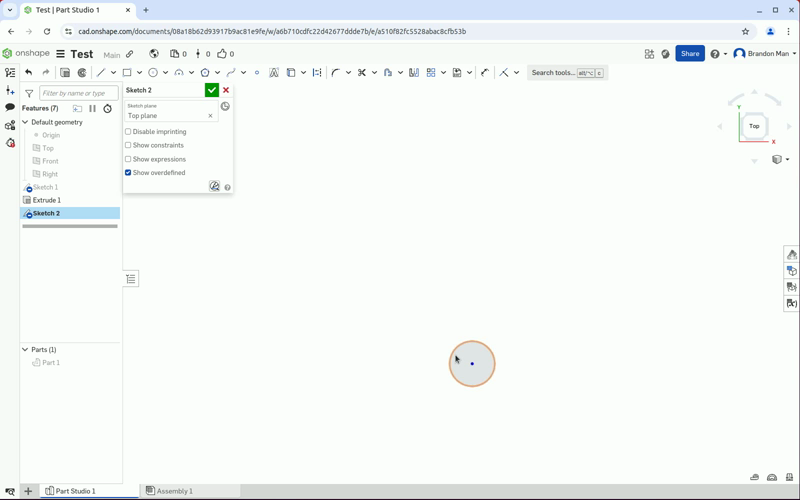
scroll(6)
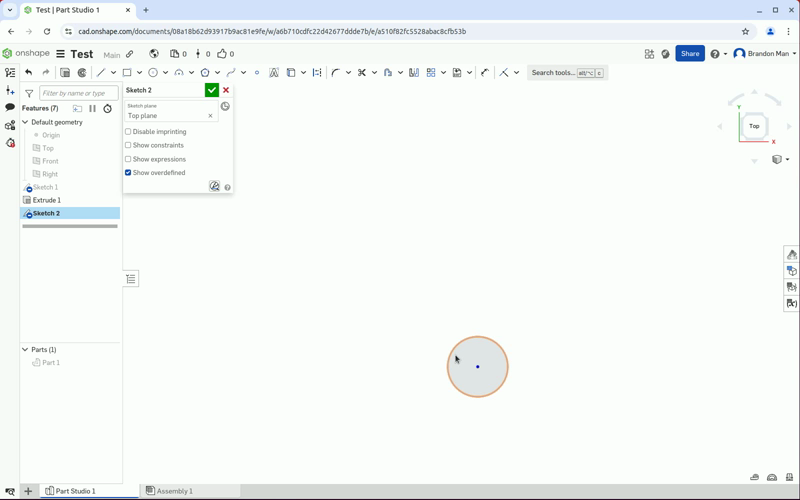
scroll(6)
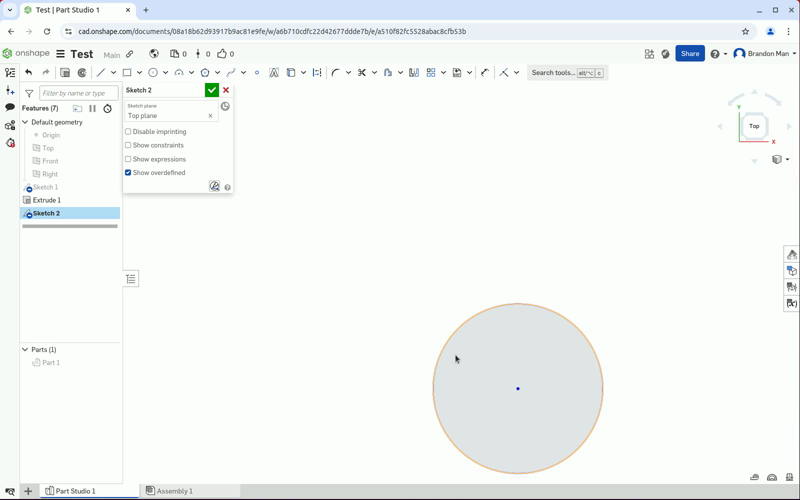
click(455, 354)
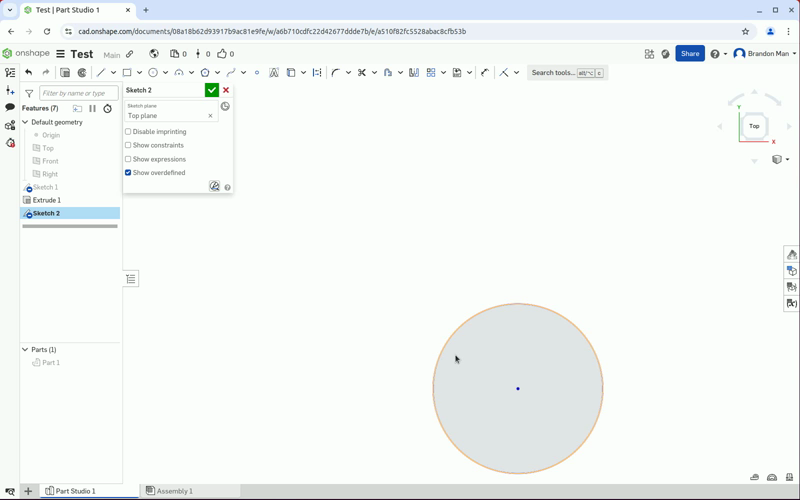
scroll(-6)
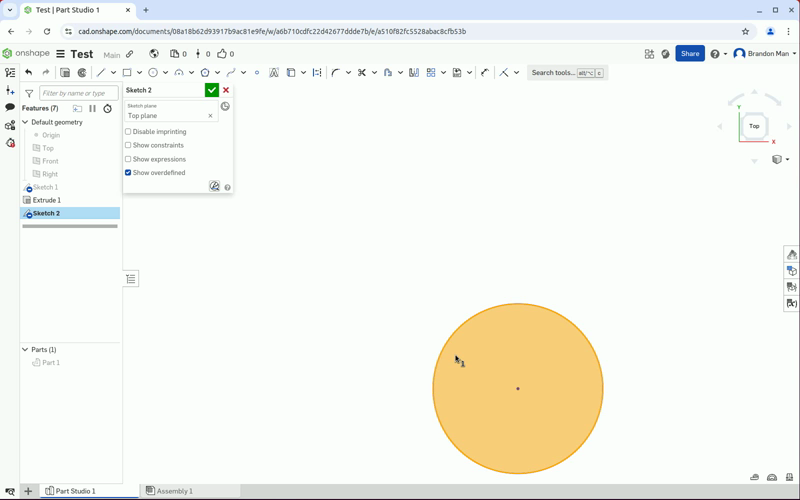
scroll(-6)
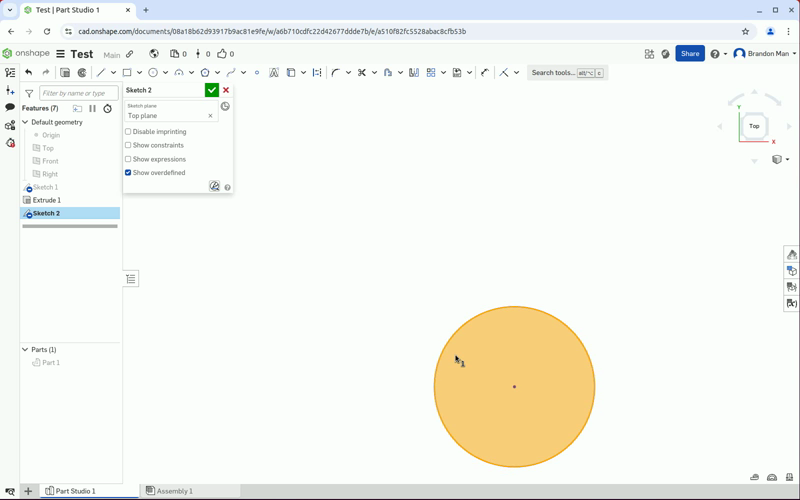
scroll(-6)
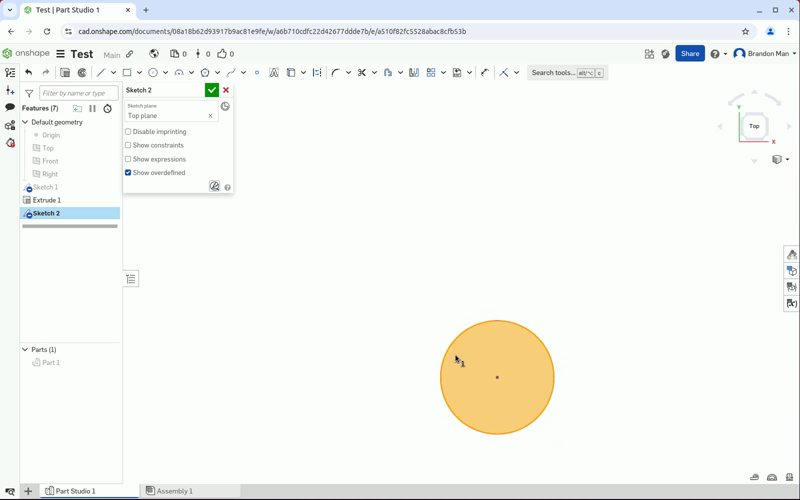
scroll(-6)
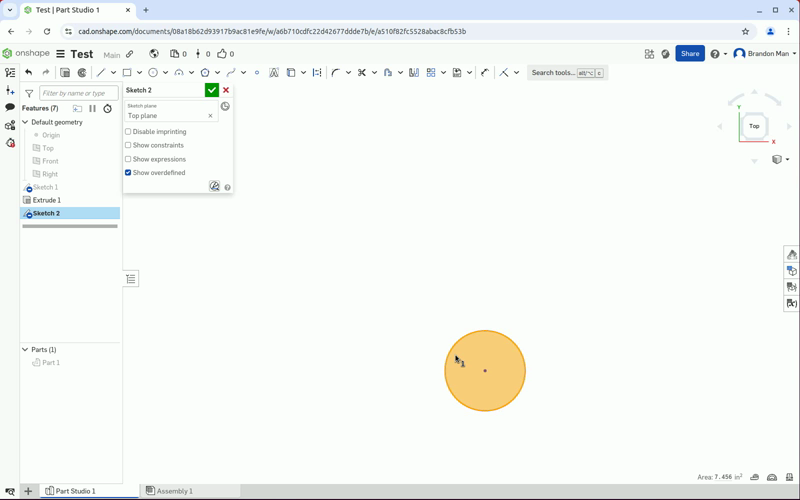
scroll(-6)
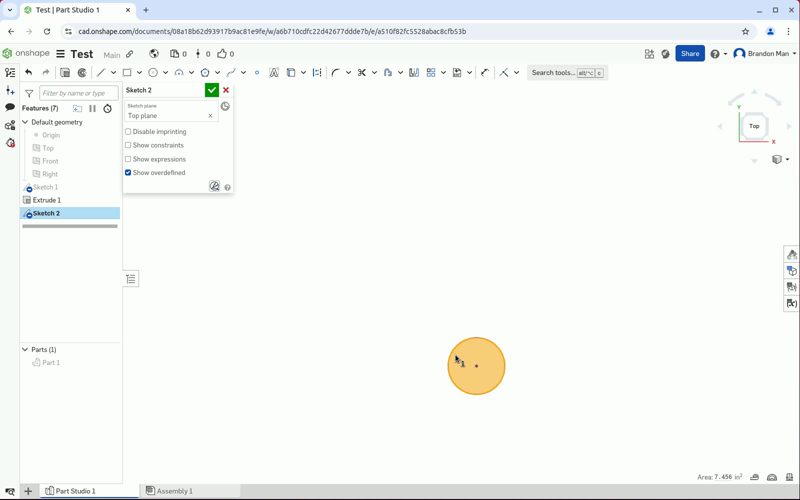
scroll(-6)
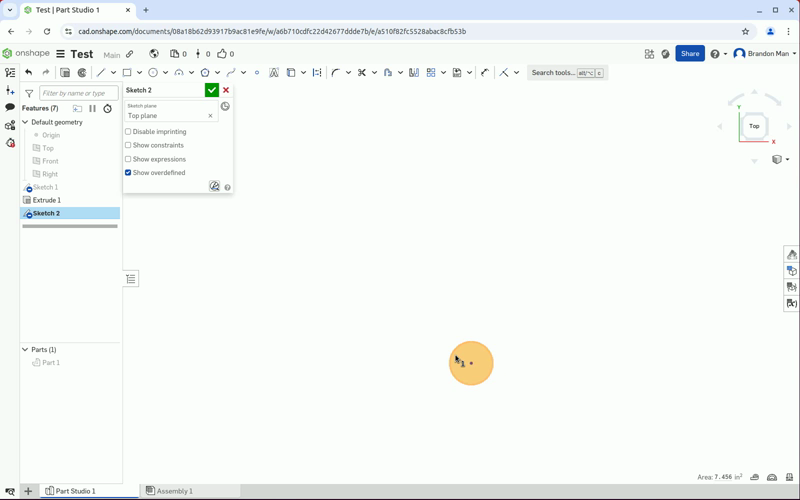
scroll(-6)
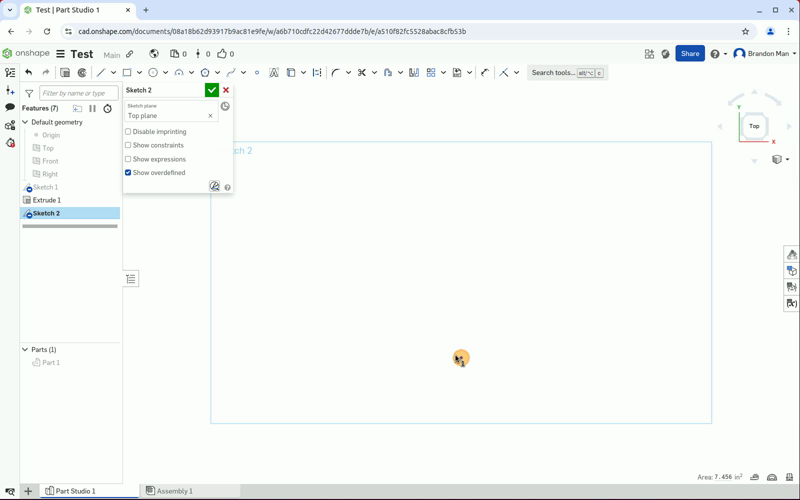
mouse_move(73, 352)
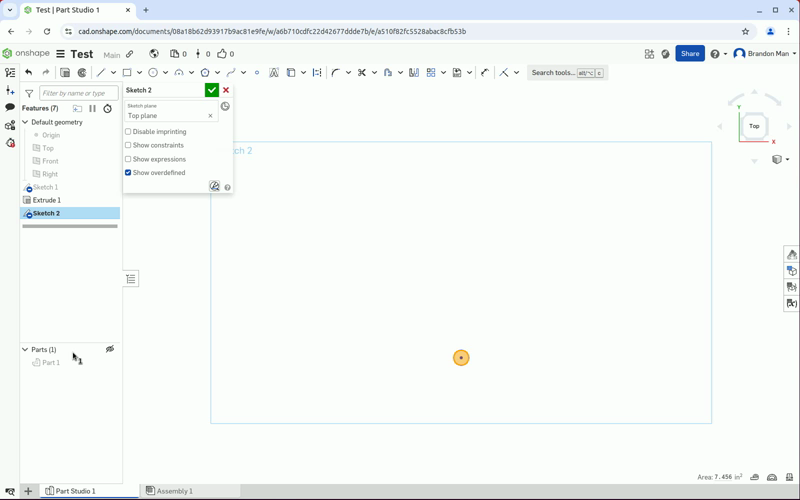
key(shift+y)
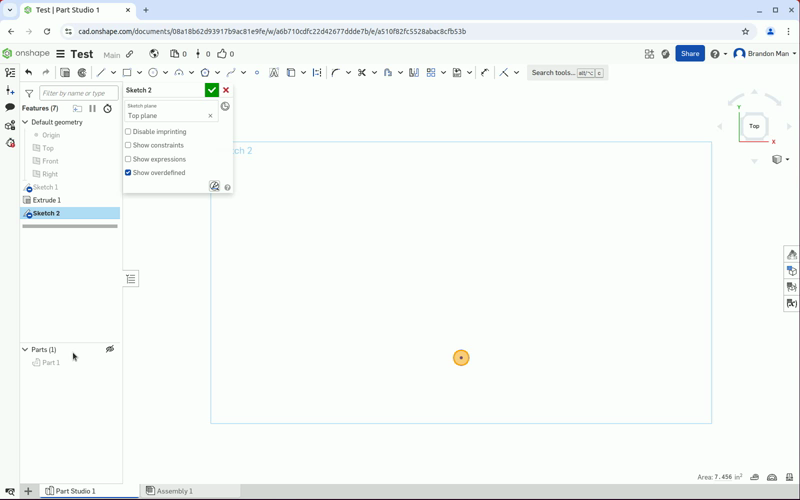
key(shift+e)
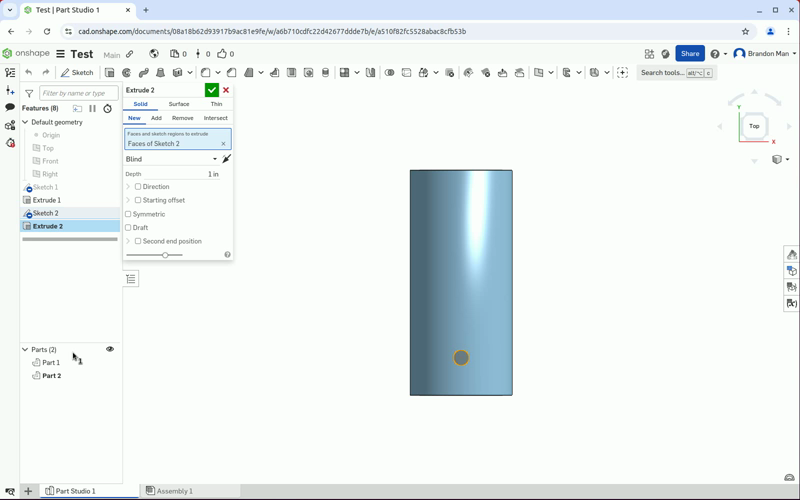
mouse_move(143, 106)
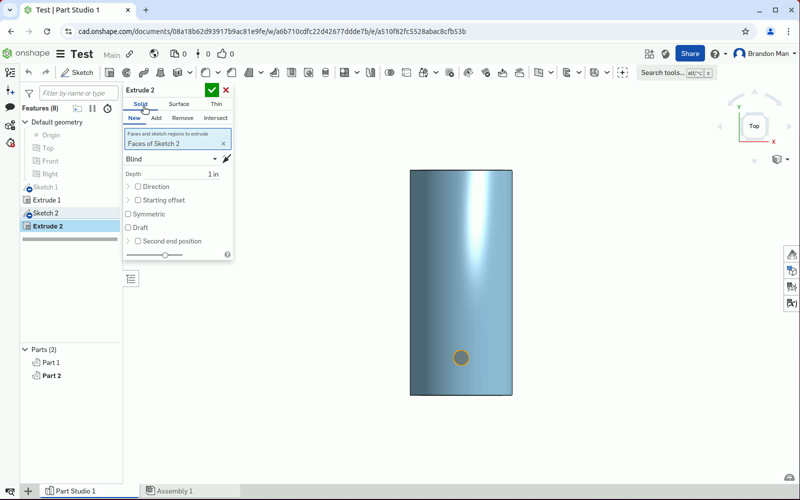
click(143, 106)
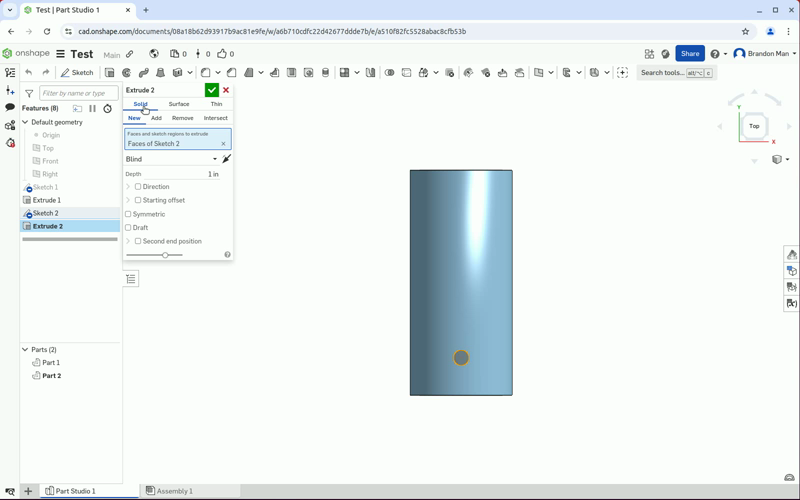
mouse_move(186, 120)
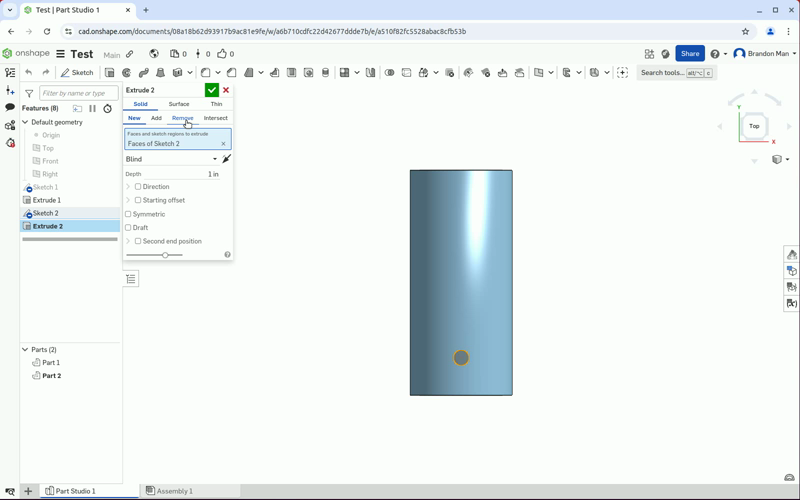
click(186, 120)
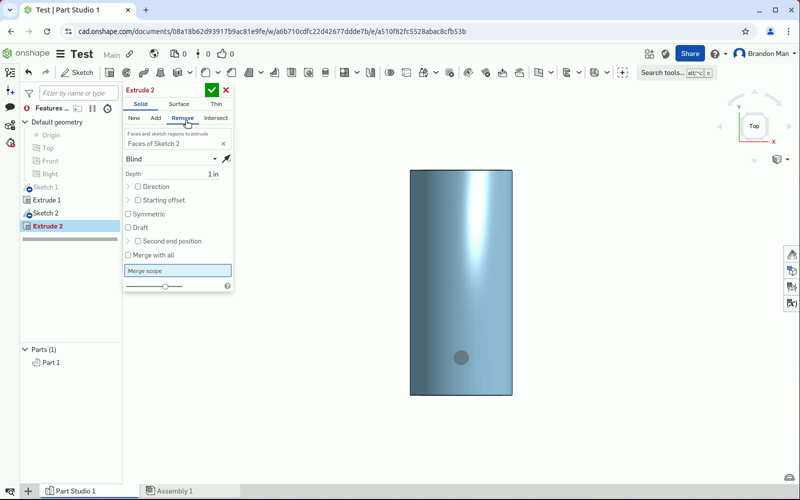
key(tab, 4)
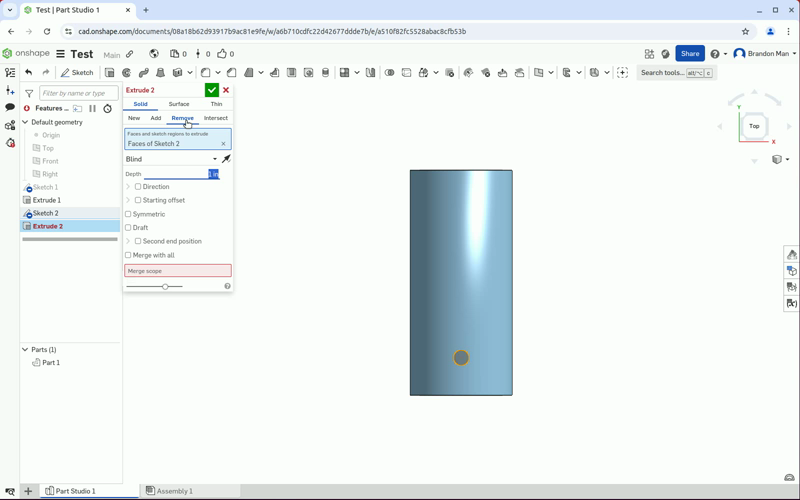
text(23.108)
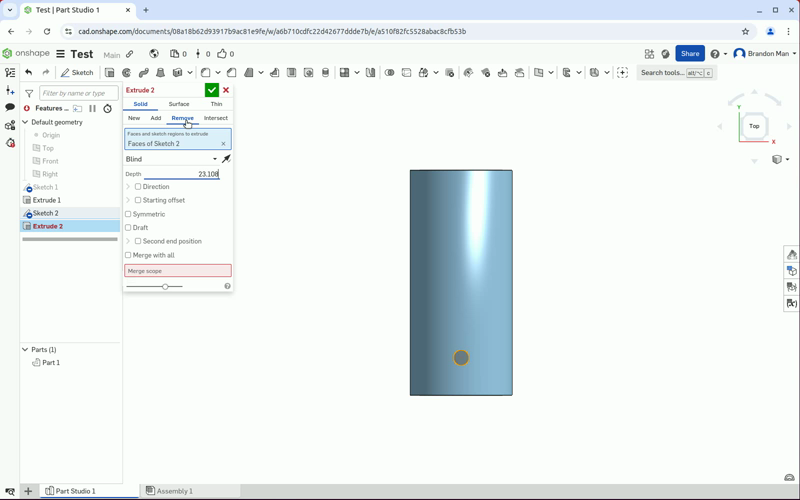
key(tab, 3)
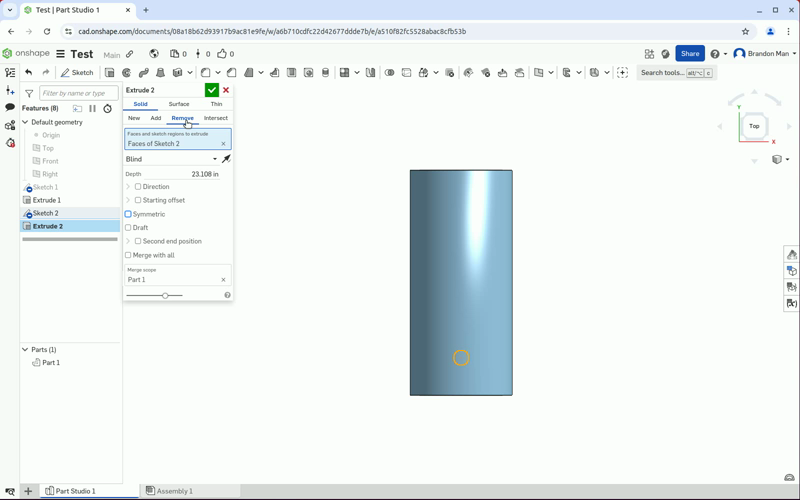
key(space)
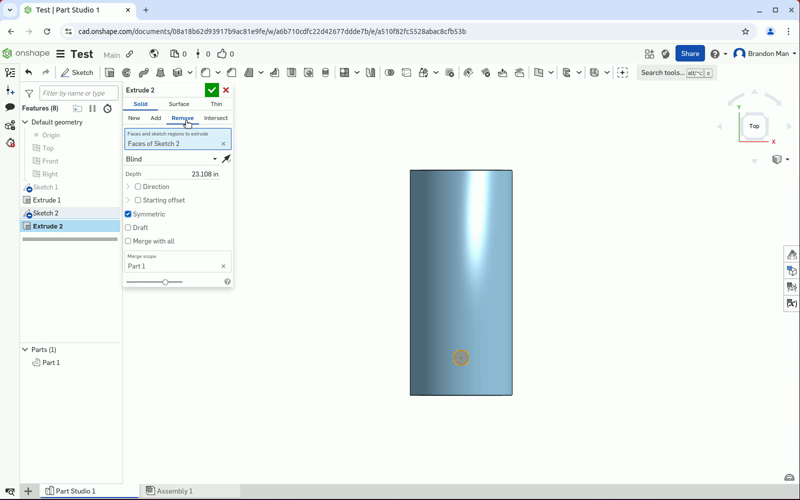
key(tab, 2)
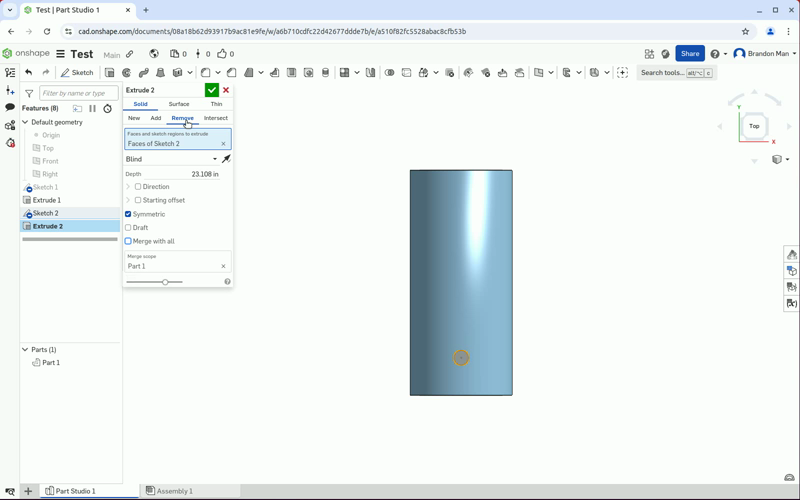
key(space)
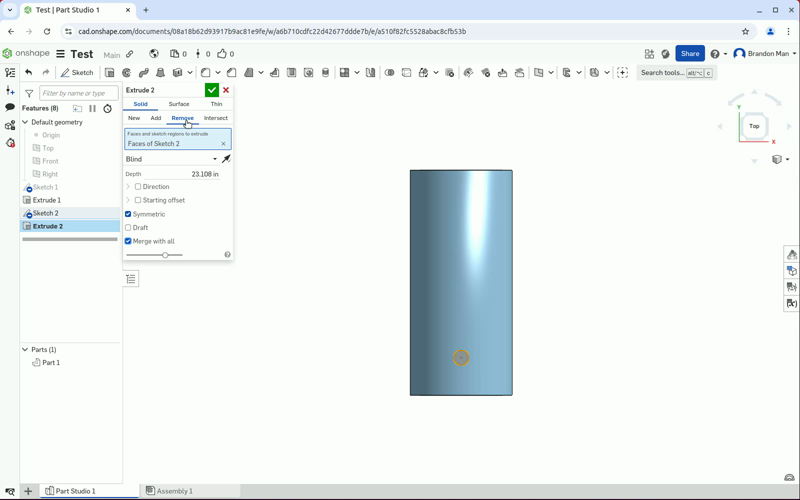
key(enter)
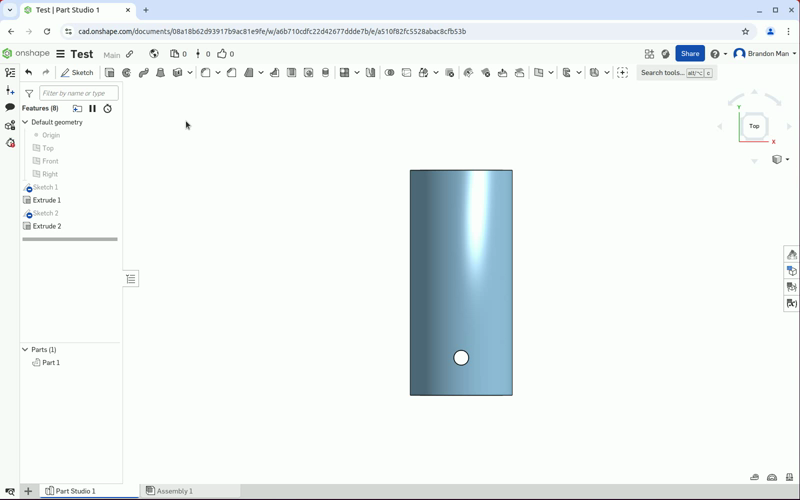
key(shift+h)
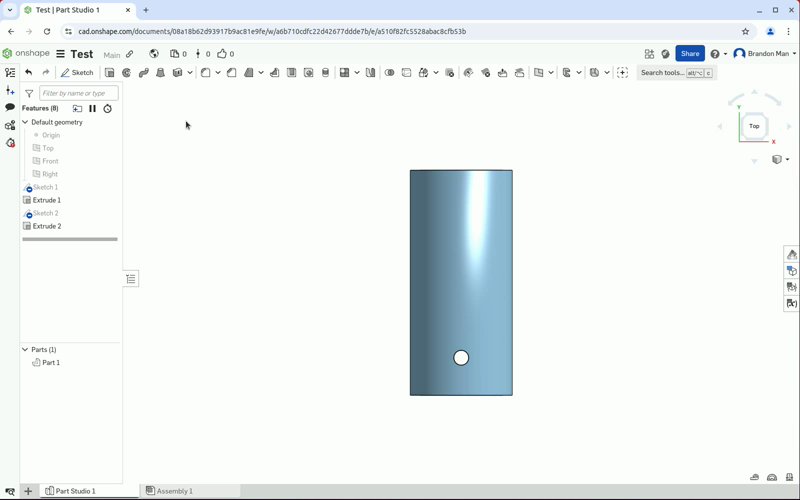
key(shift+h)
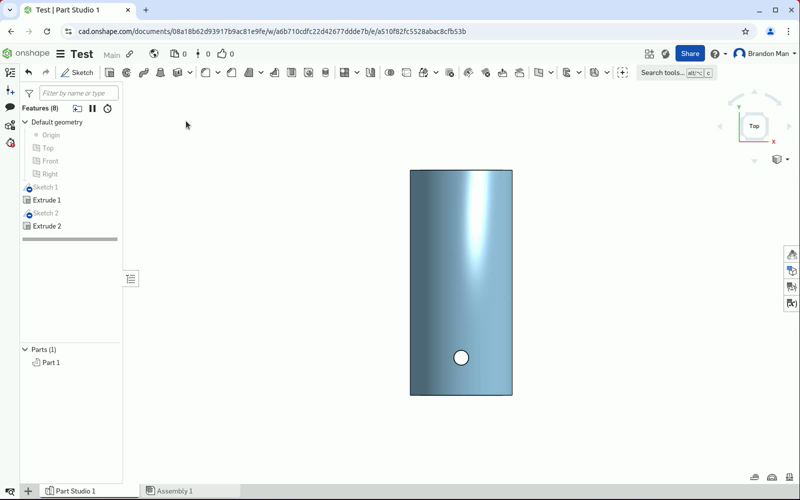
mouse_move(73, 189)
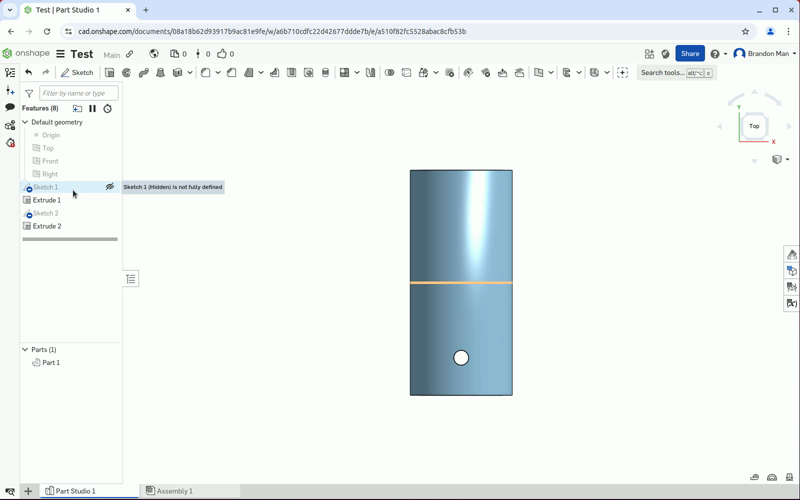
click(73, 189)
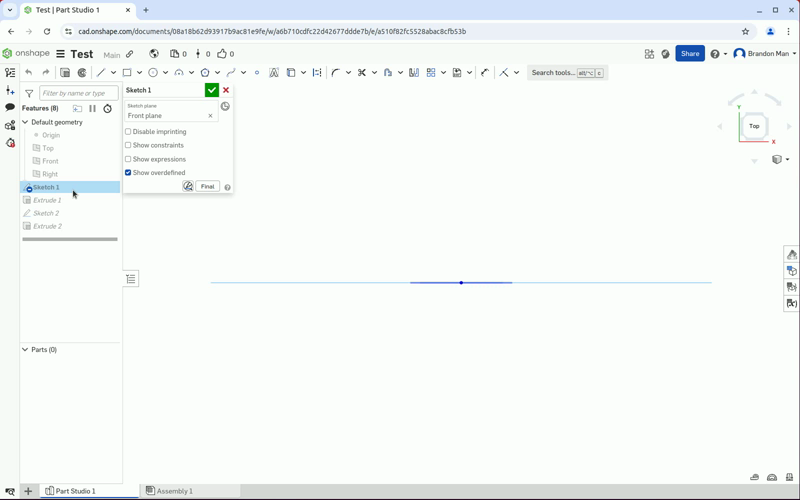
mouse_move(229, 92)
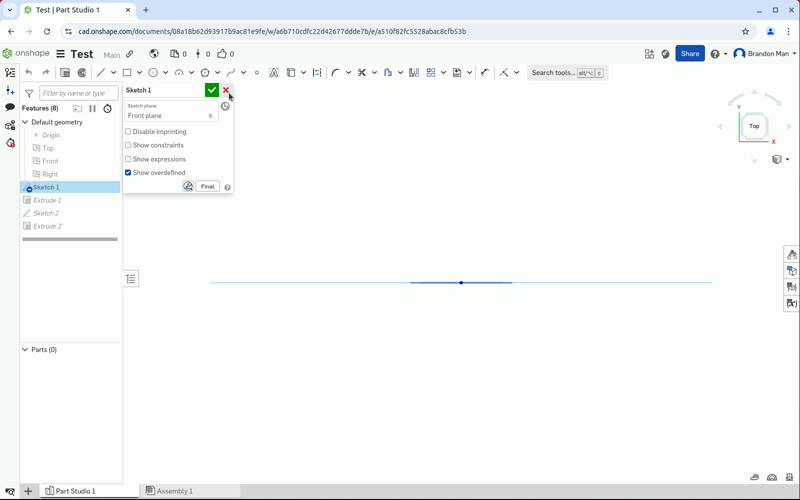
click(229, 92)
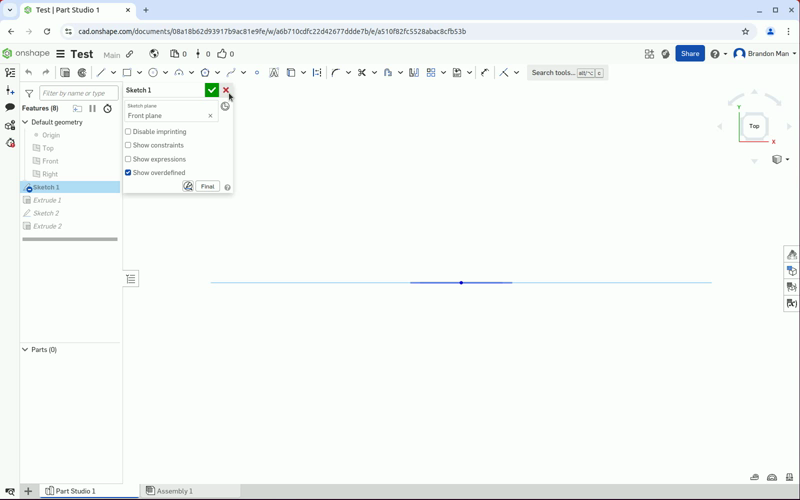
key(shift+s)
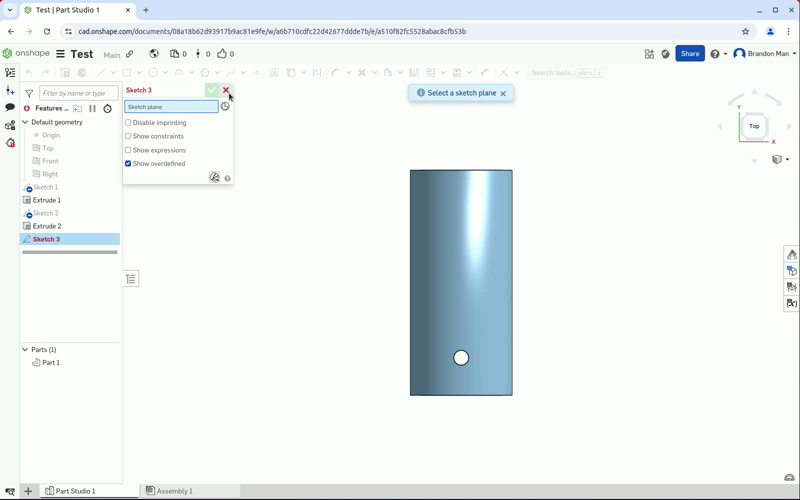
mouse_move(73, 150)
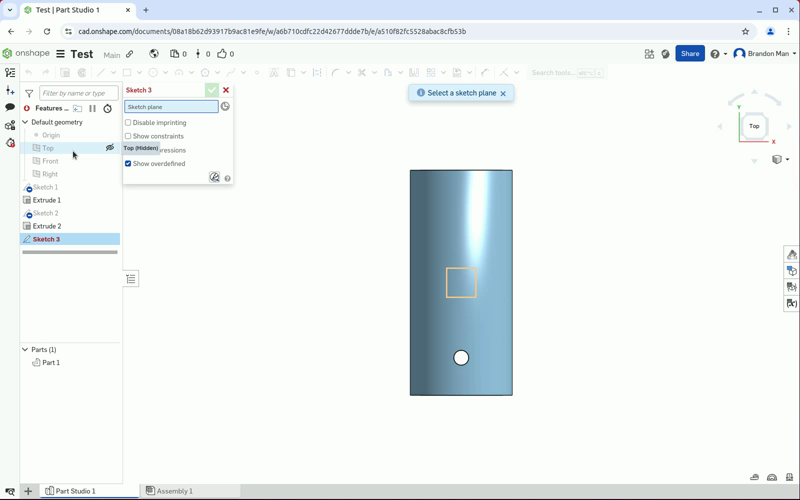
click(73, 150)
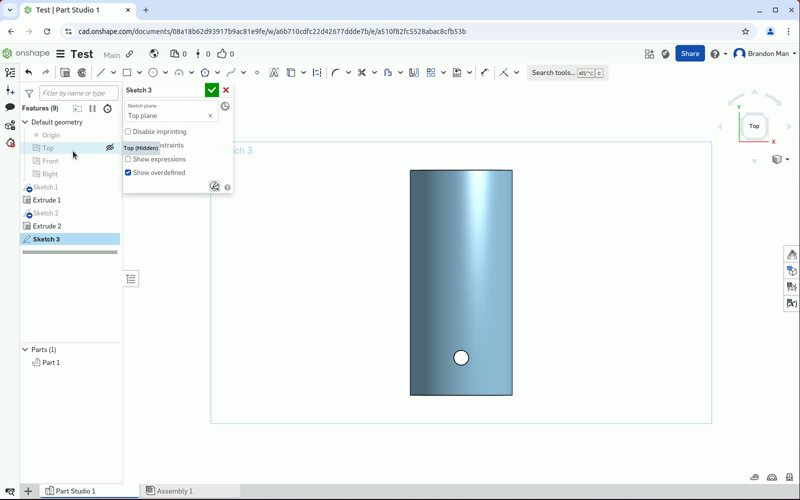
mouse_move(73, 352)
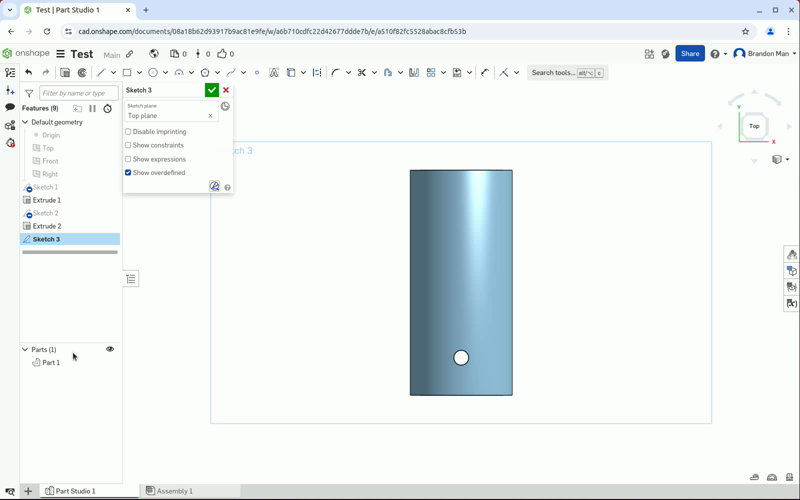
key(y)
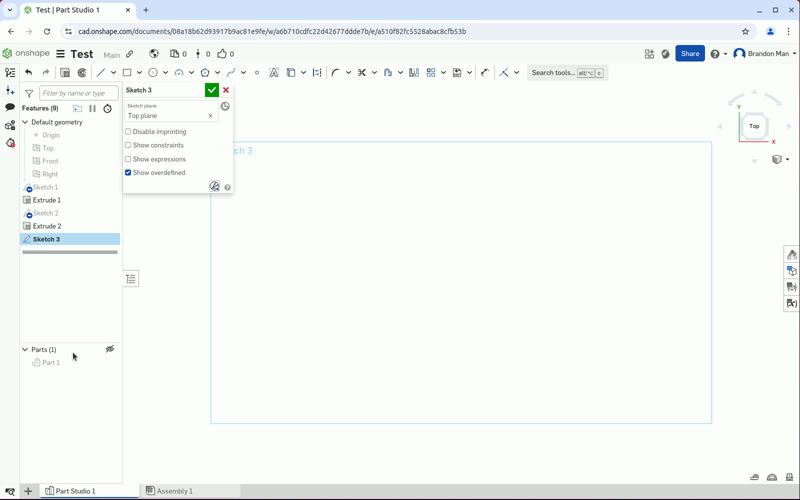
key(c)
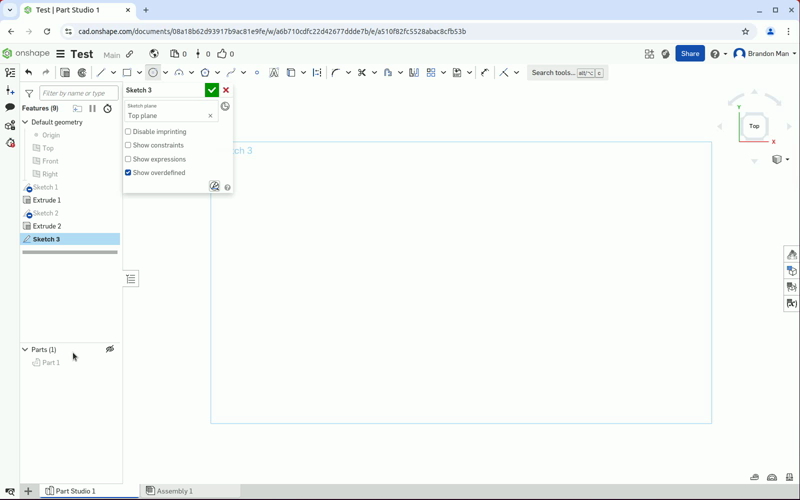
key_down(shift)
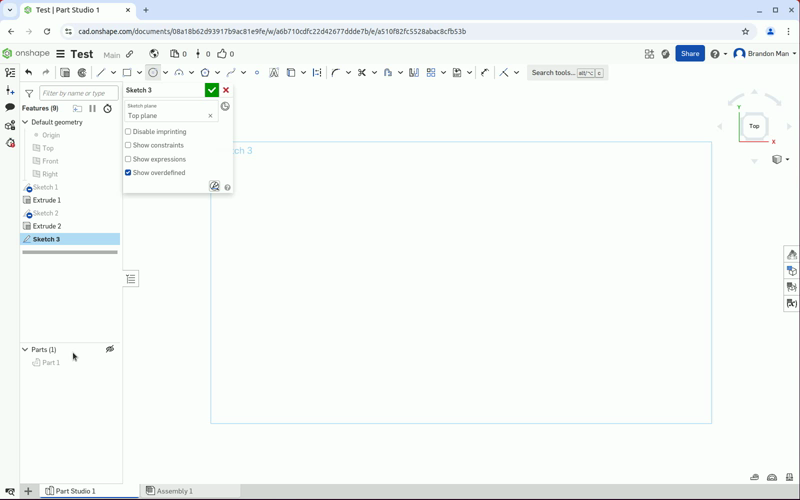
mouse_move(461, 170)
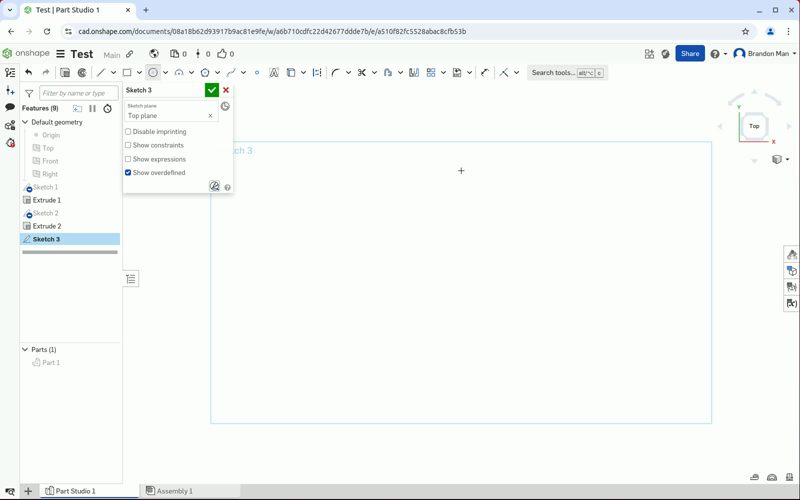
click(461, 170)
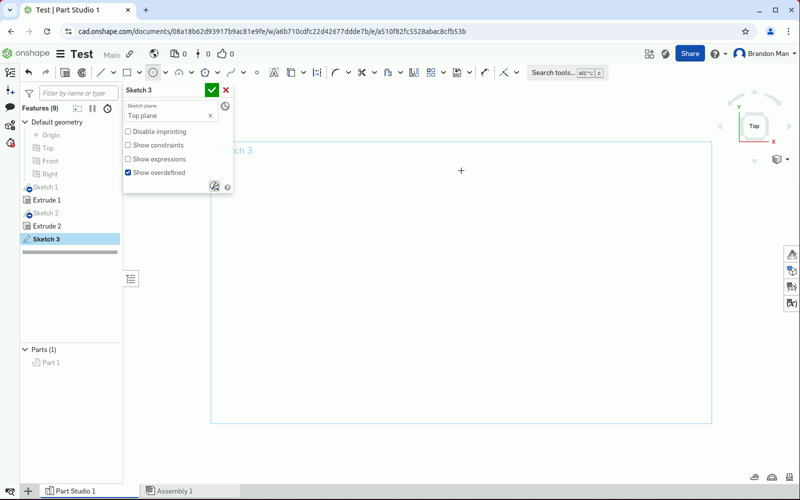
key_up(shift)
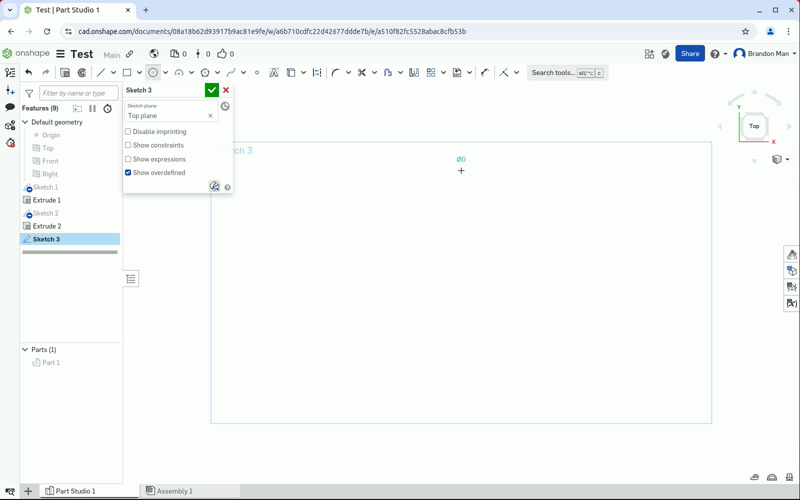
mouse_move(517, 170)
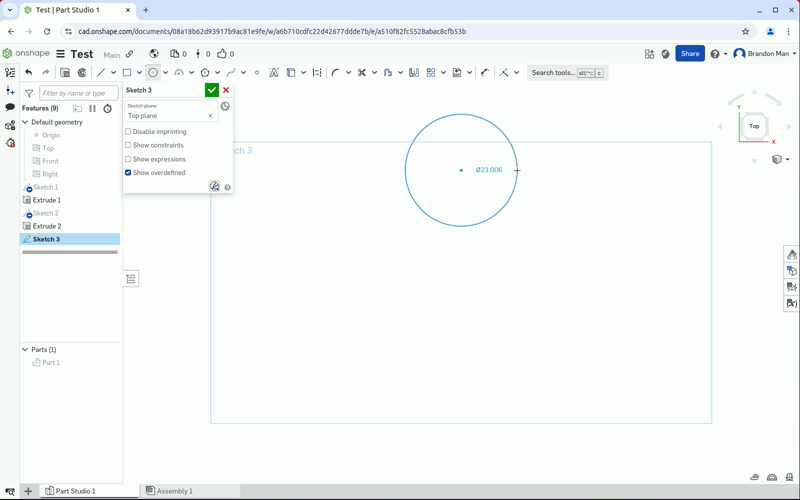
click(517, 170)
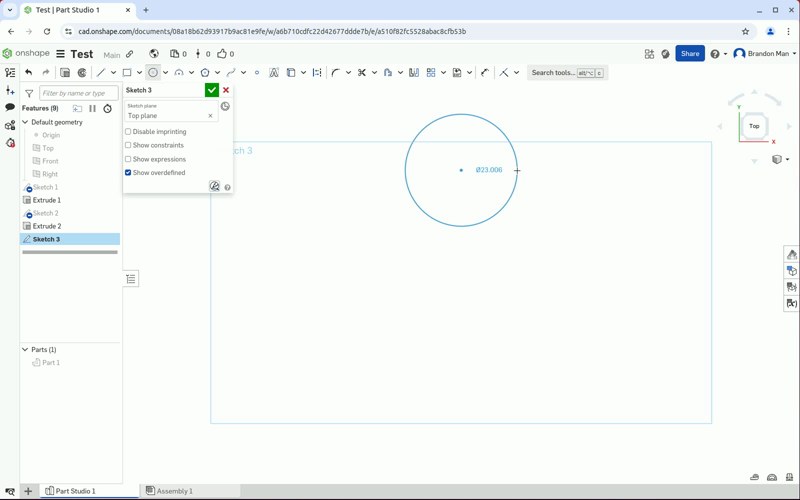
key(esc)
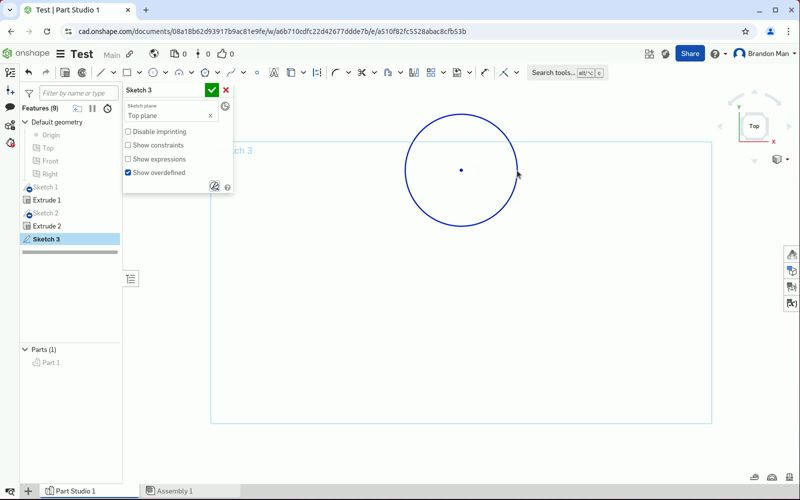
mouse_move(457, 145)
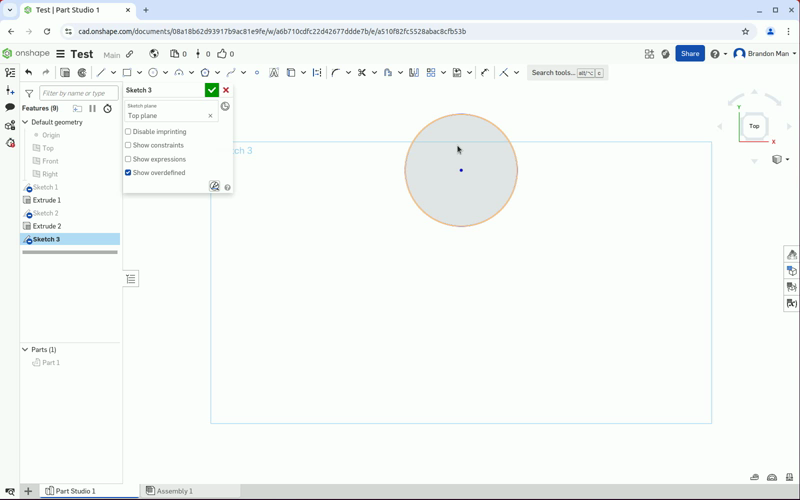
click(457, 145)
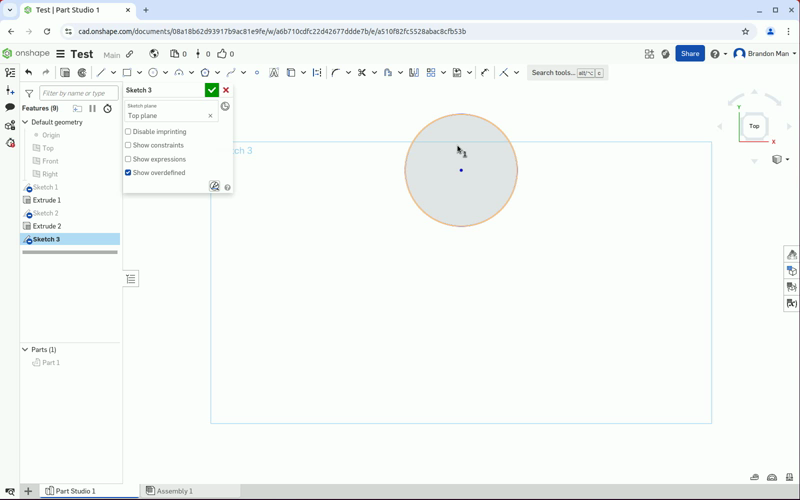
mouse_move(73, 352)
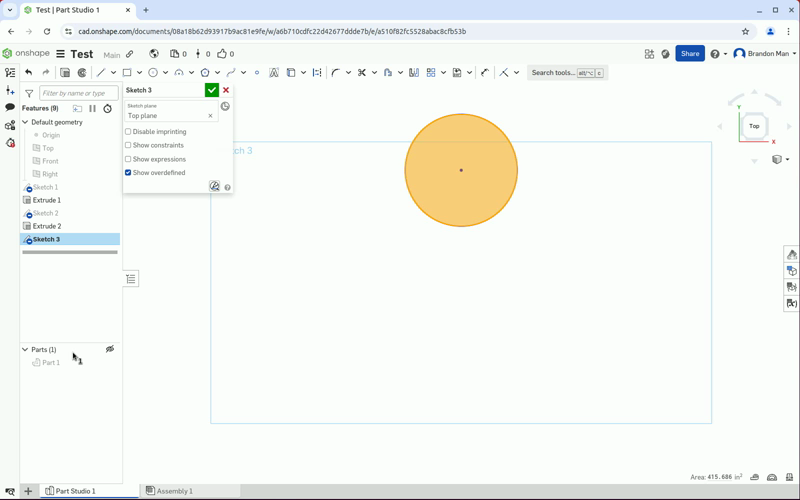
key(shift+y)
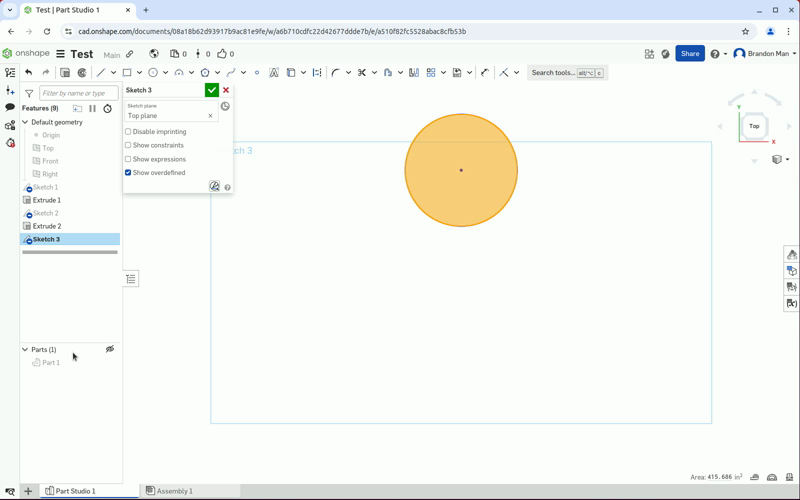
key(shift+e)
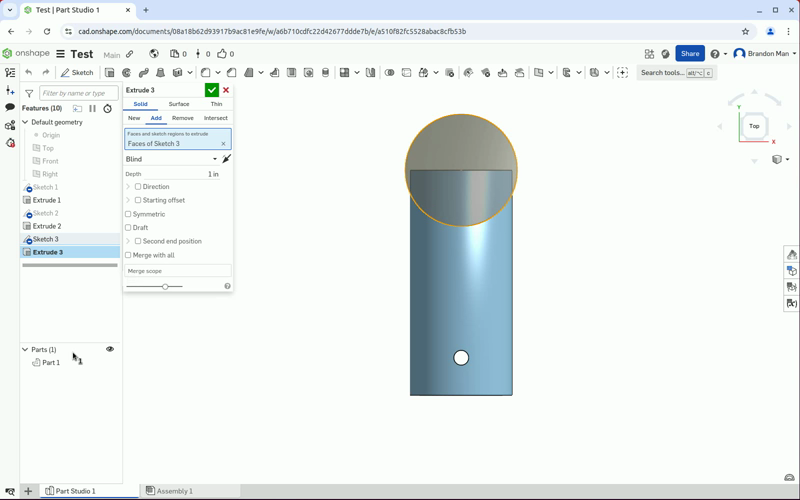
mouse_move(143, 106)
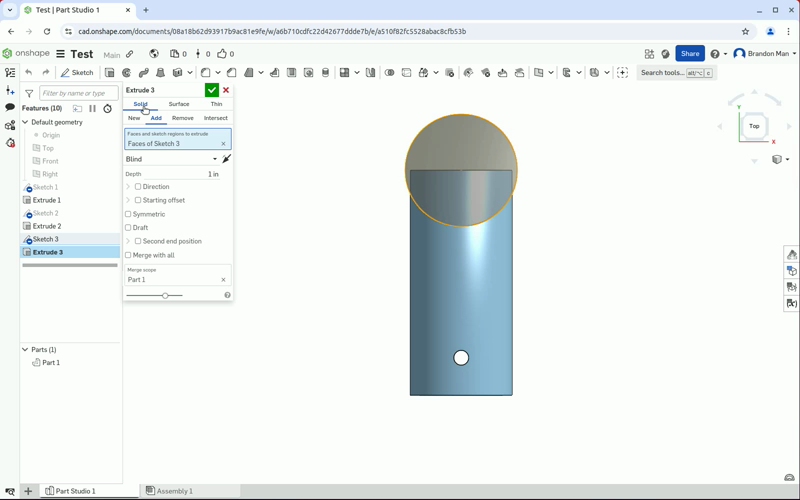
click(143, 106)
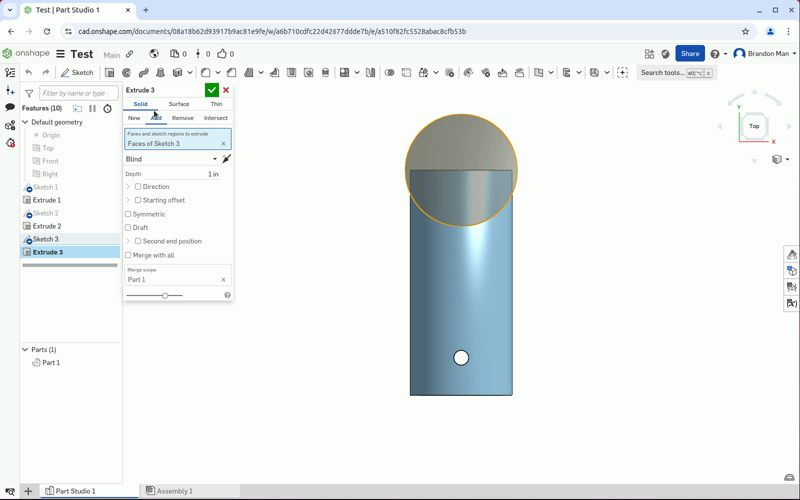
mouse_move(186, 120)
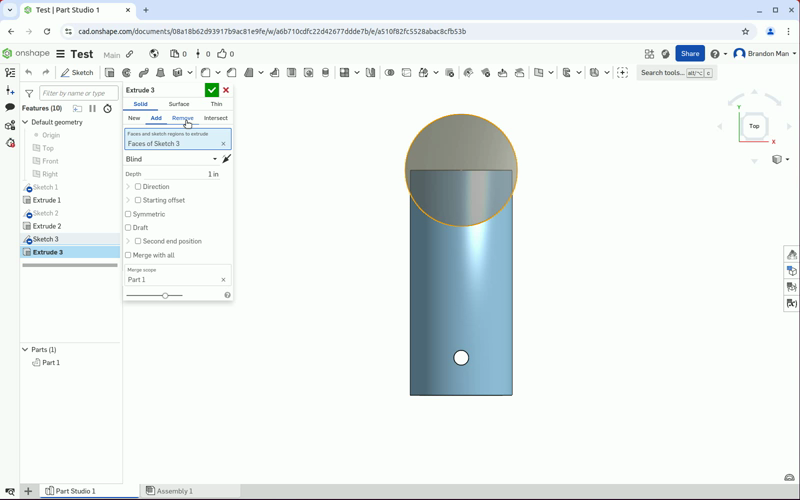
click(186, 120)
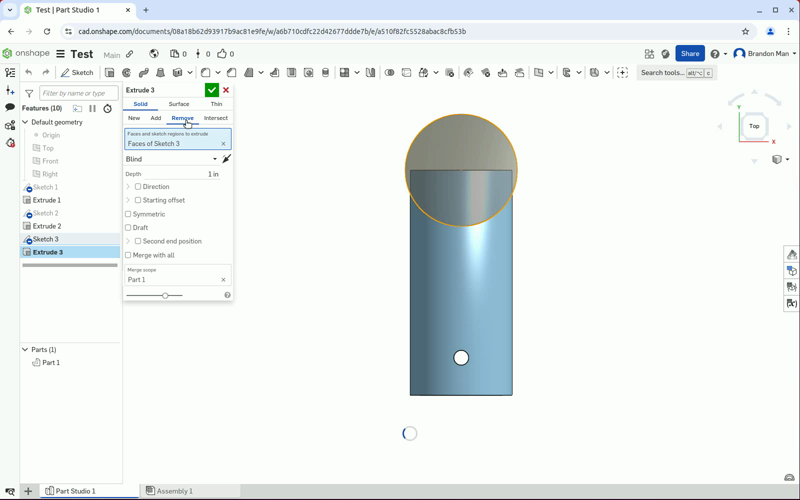
key(tab, 4)
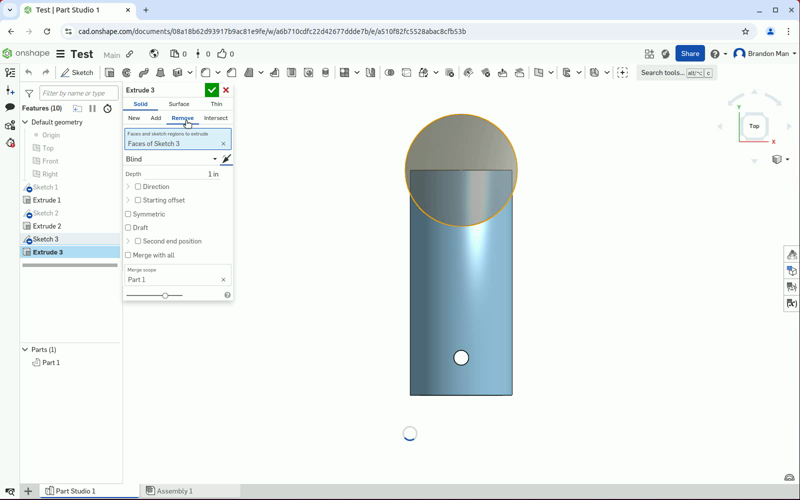
text(23.108)
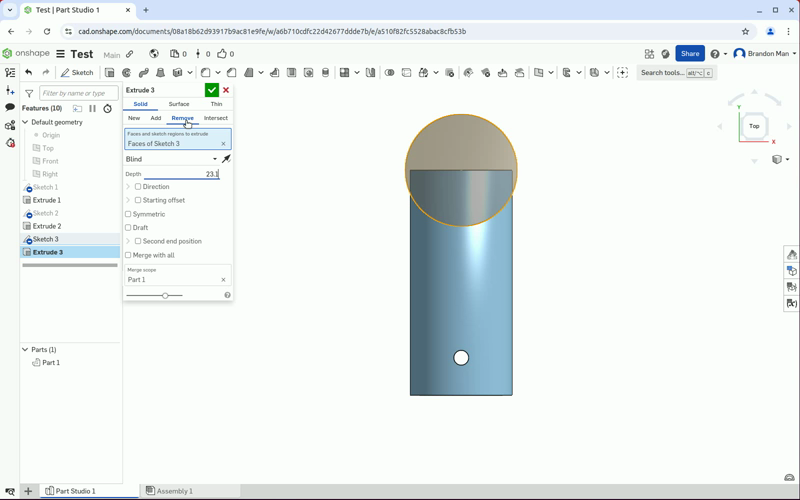
key(tab, 3)
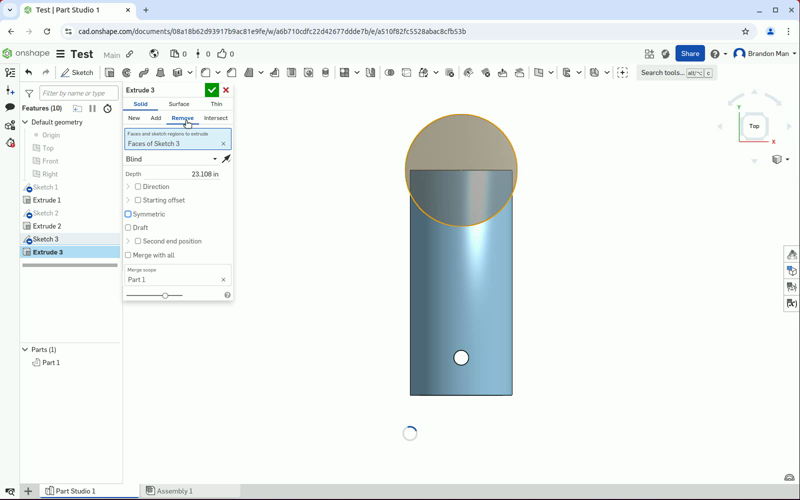
key(space)
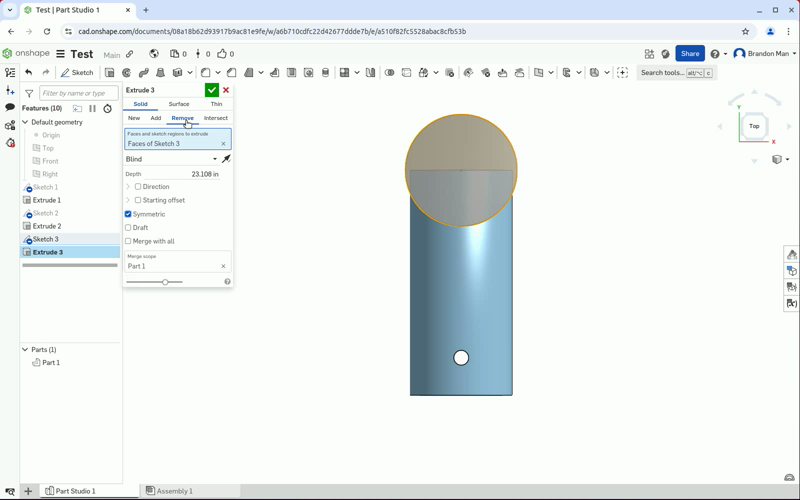
key(tab, 2)
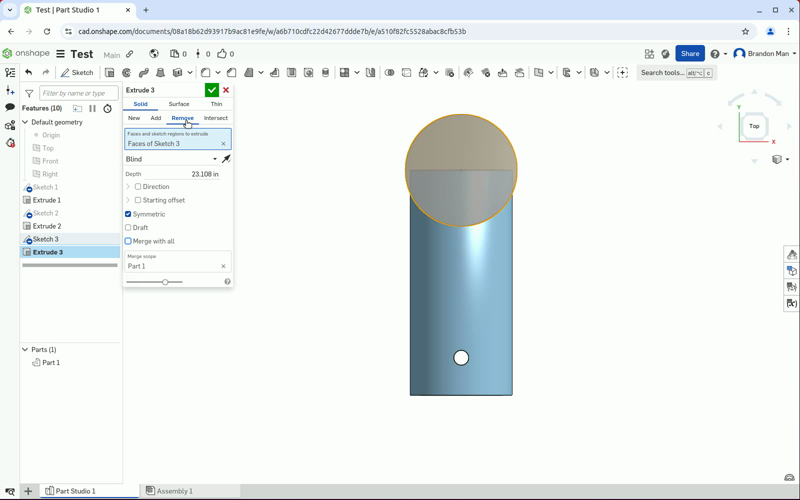
key(space)
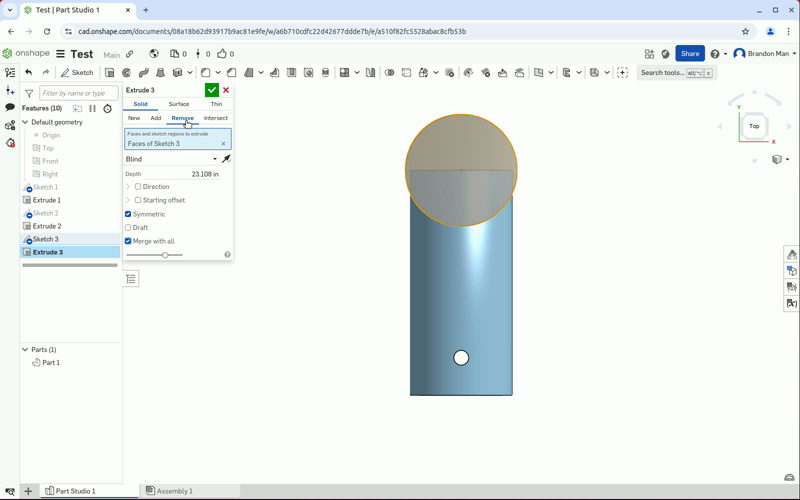
key(enter)
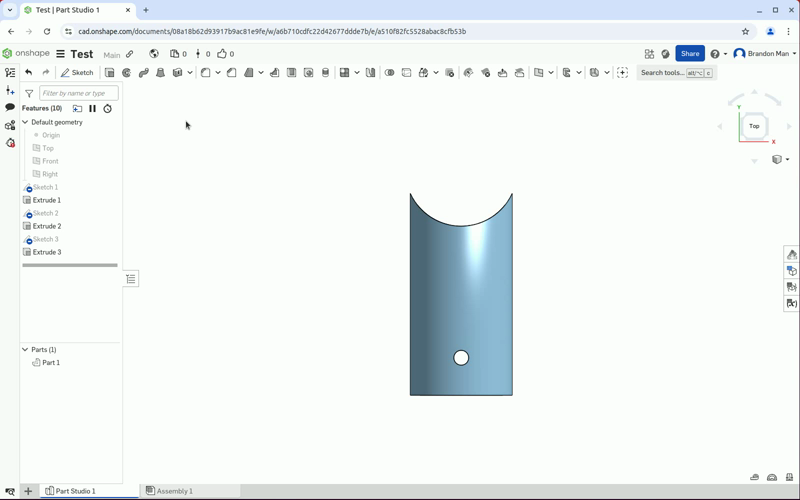
key(shift+h)
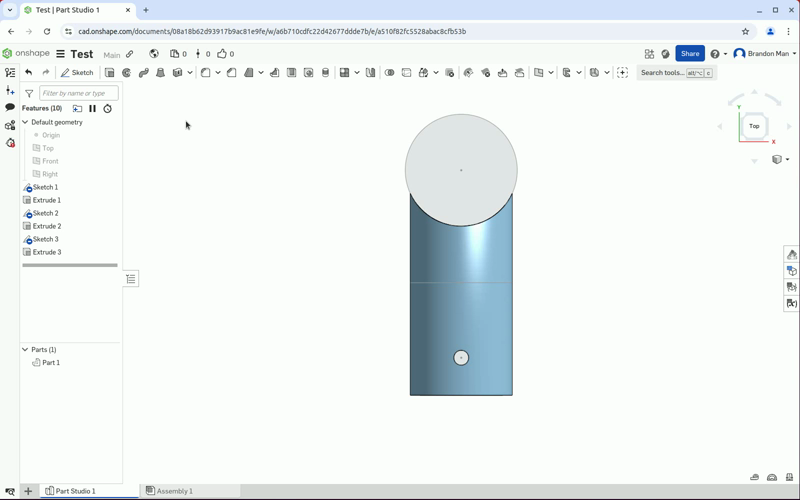
key(shift+h)
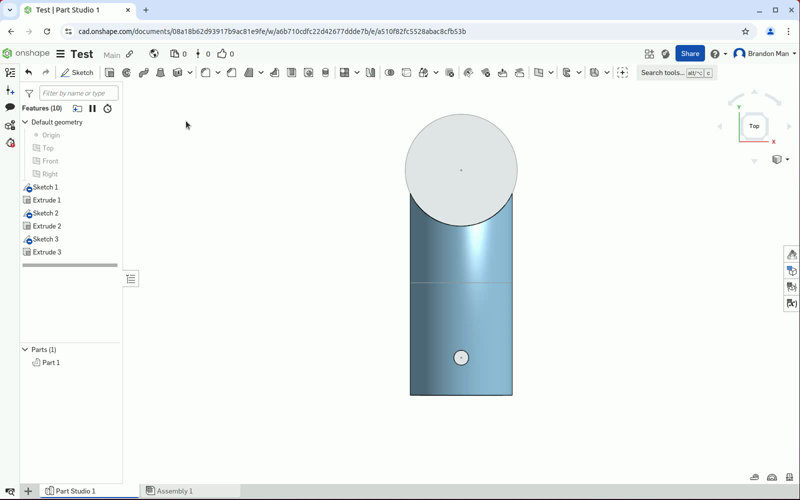
key(shift+7)
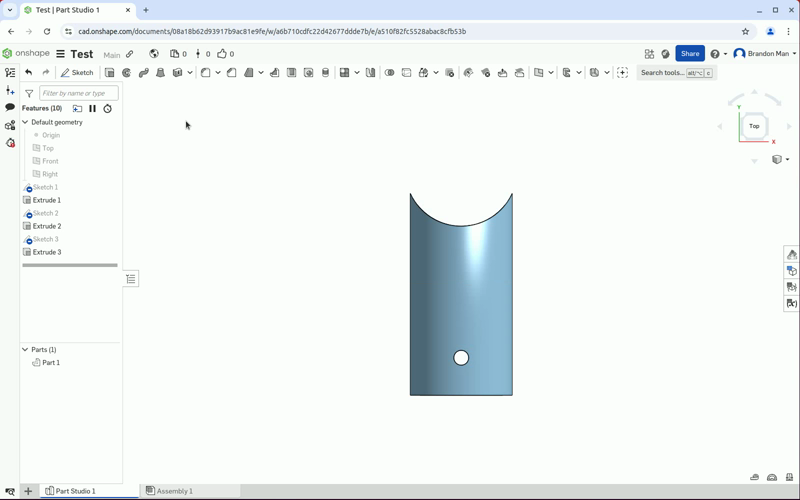
key(up, 3)
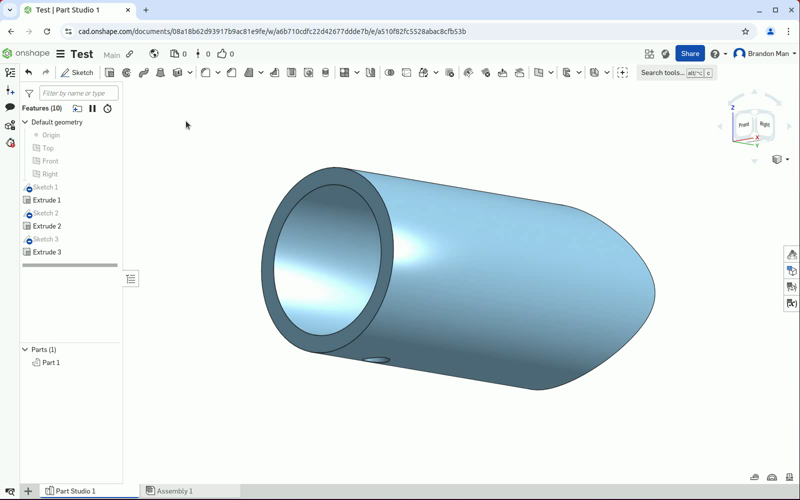
key(left, 3)
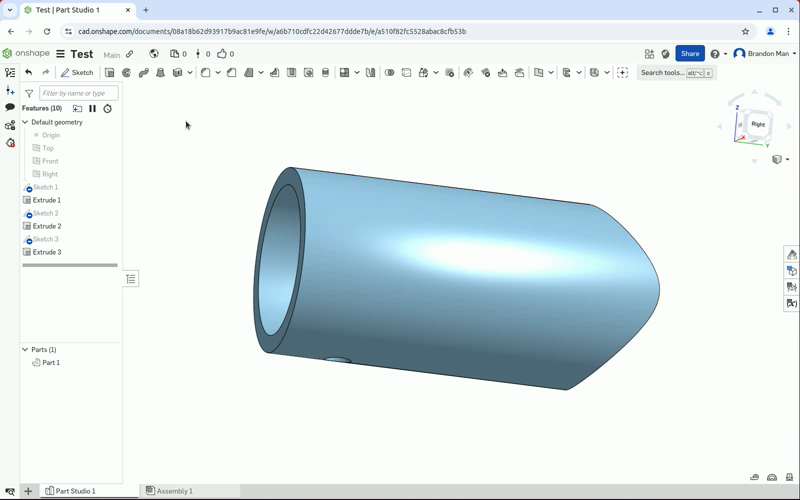
key(right, 3)
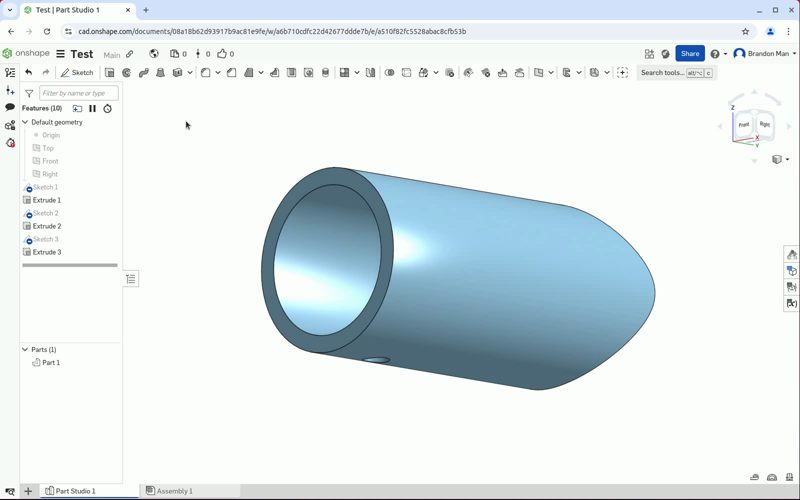
key(down, 3)
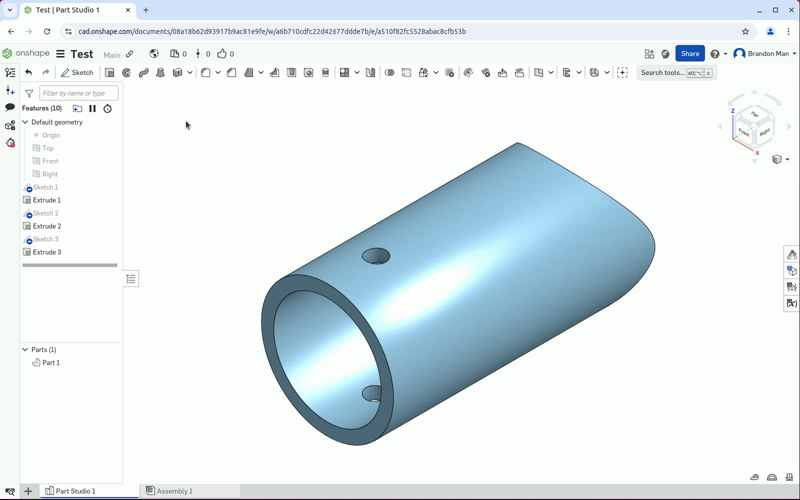
mouse_move(73, 189)
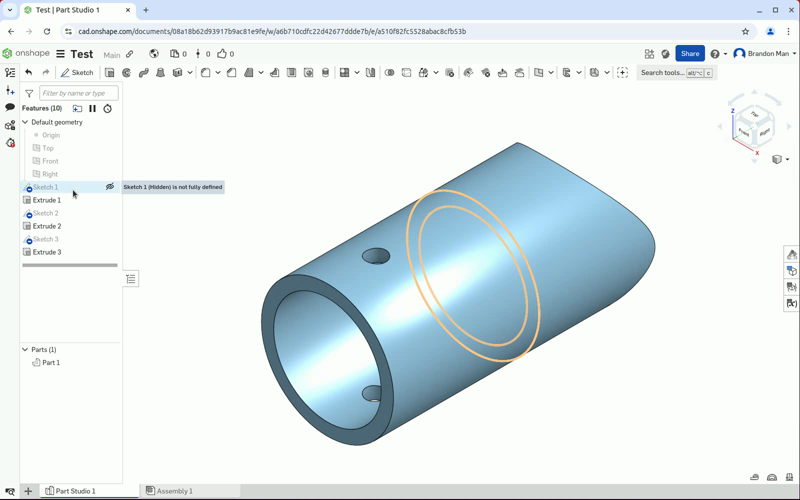
click(73, 189)